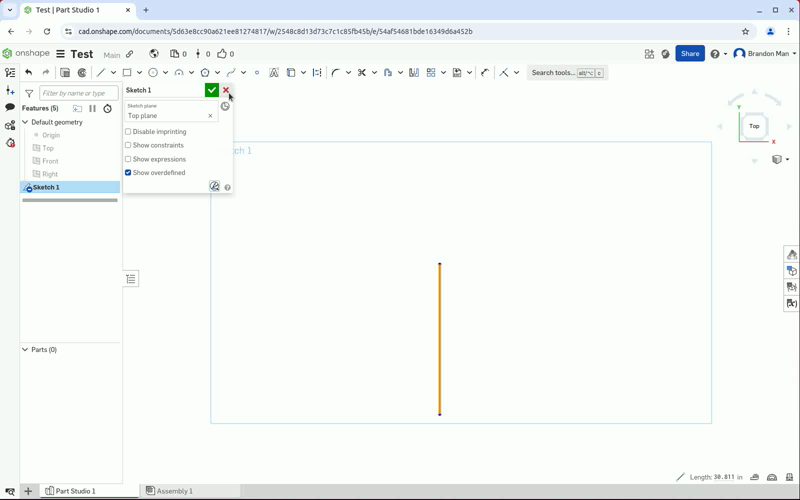
key(shift+h)
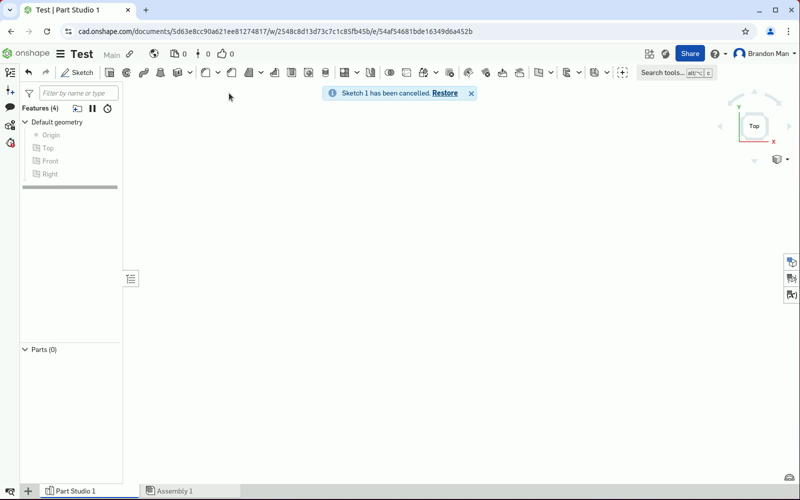
mouse_move(73, 352)
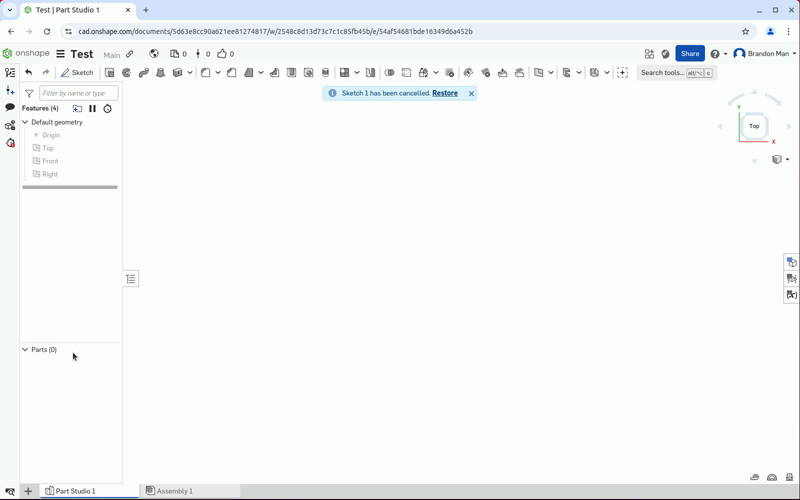
key(y)
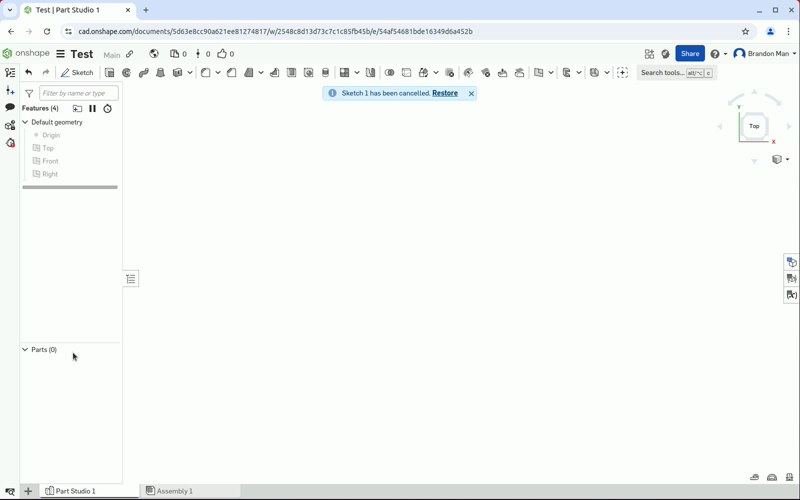
key(shift+p)
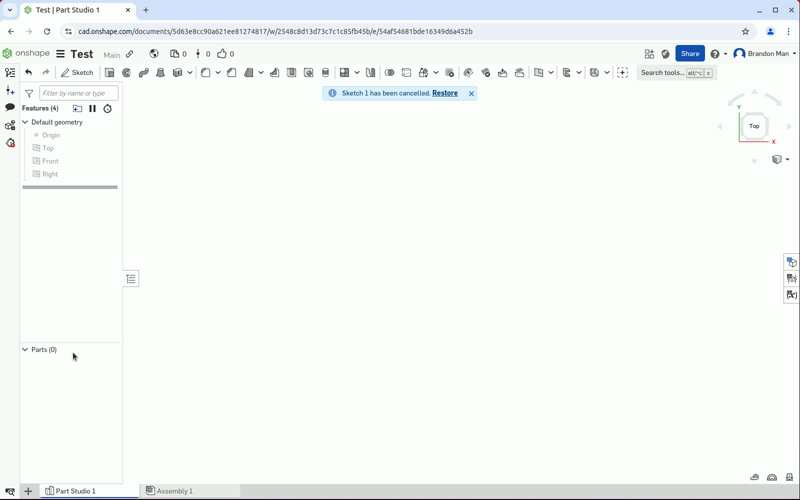
key(space)
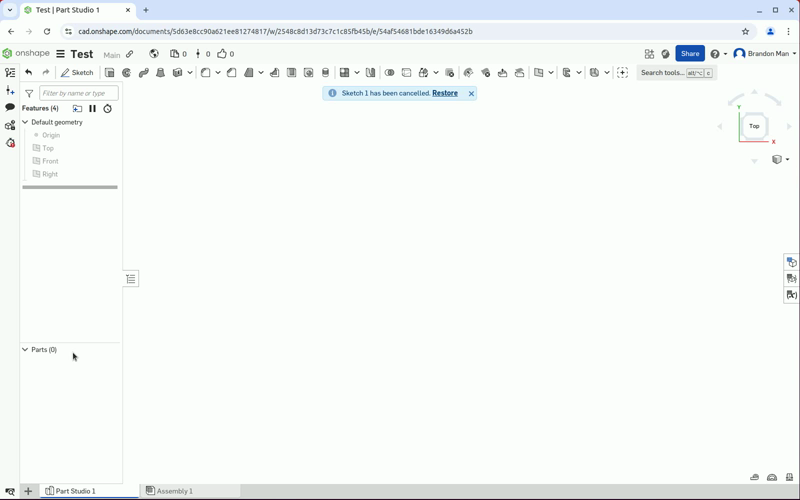
key_down(shift)
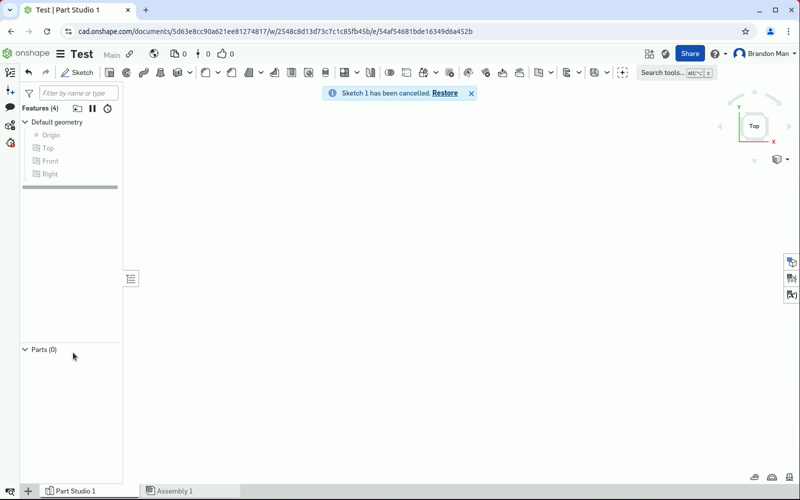
key(up)
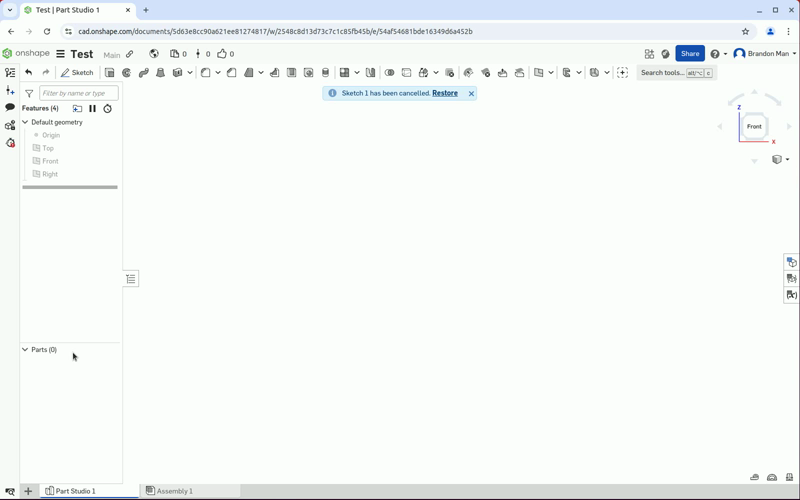
key_up(shift)
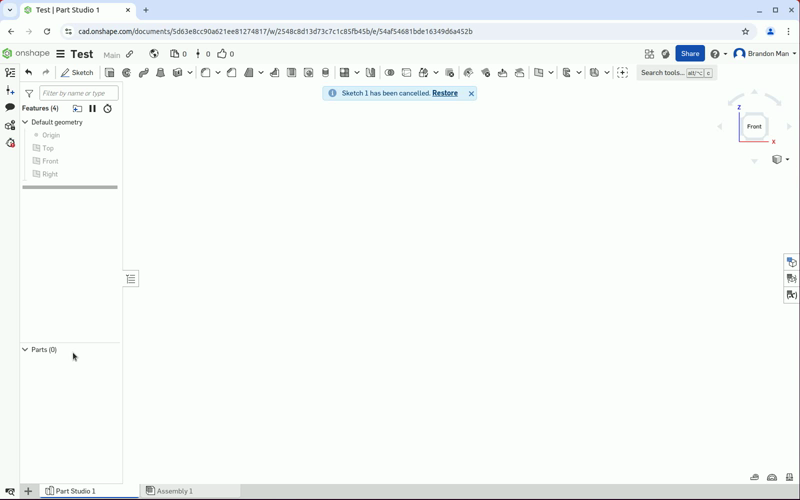
mouse_move(73, 352)
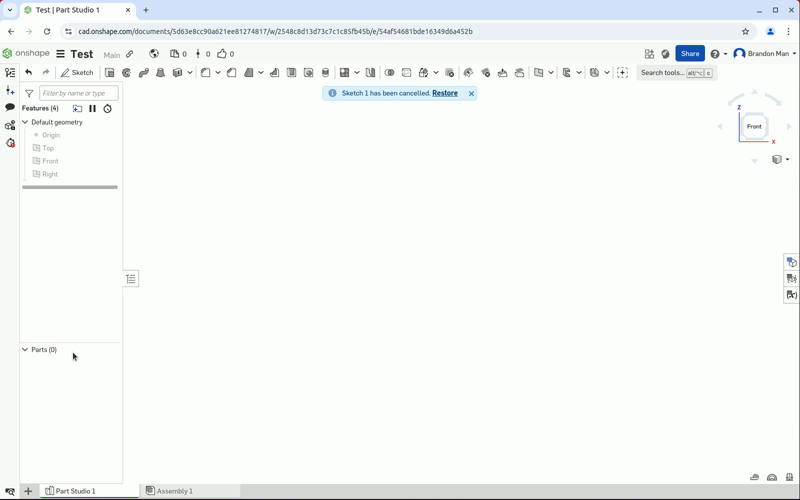
key(shift+y)
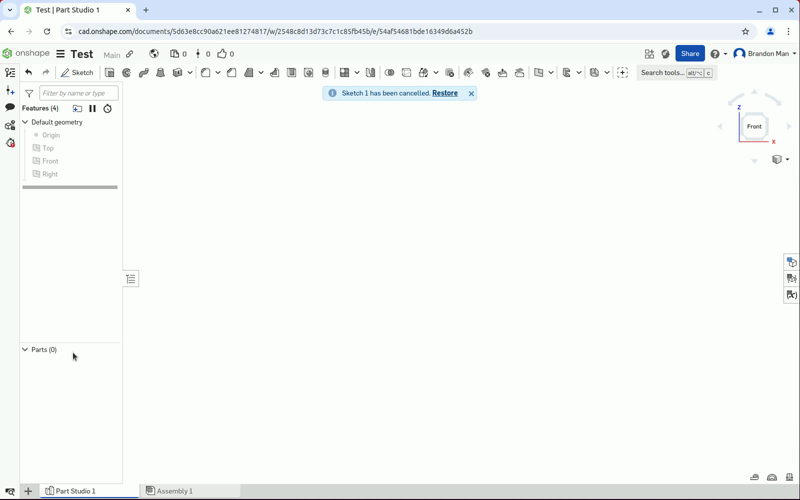
key(shift+s)
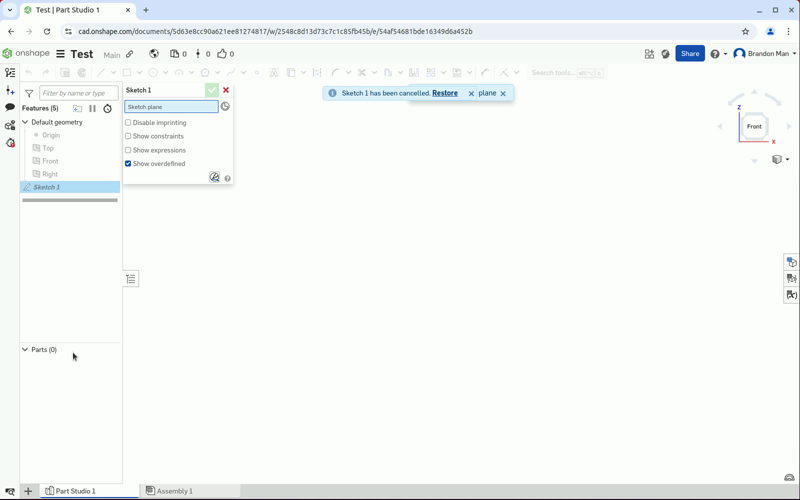
mouse_move(73, 163)
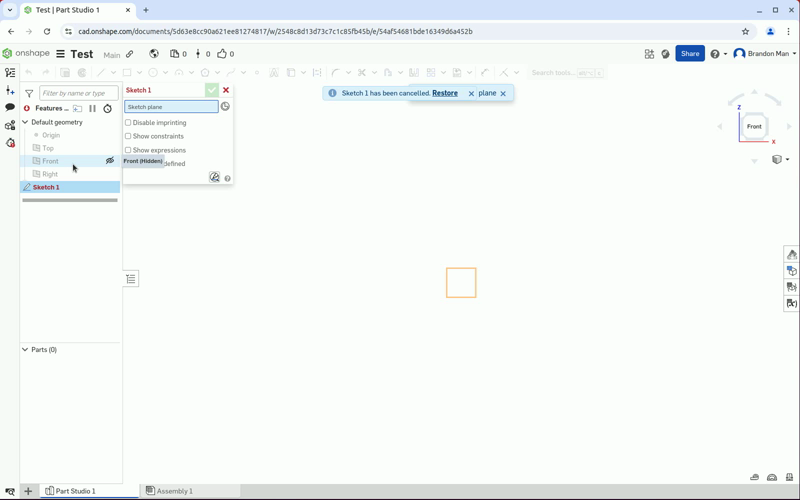
click(73, 163)
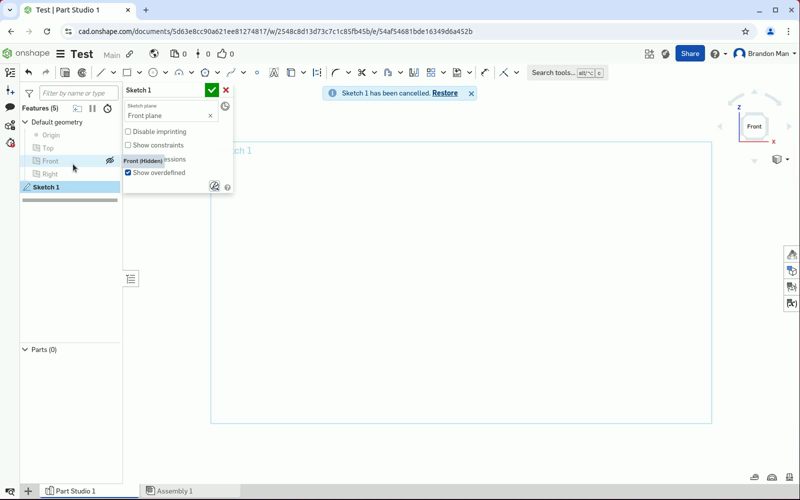
mouse_move(73, 352)
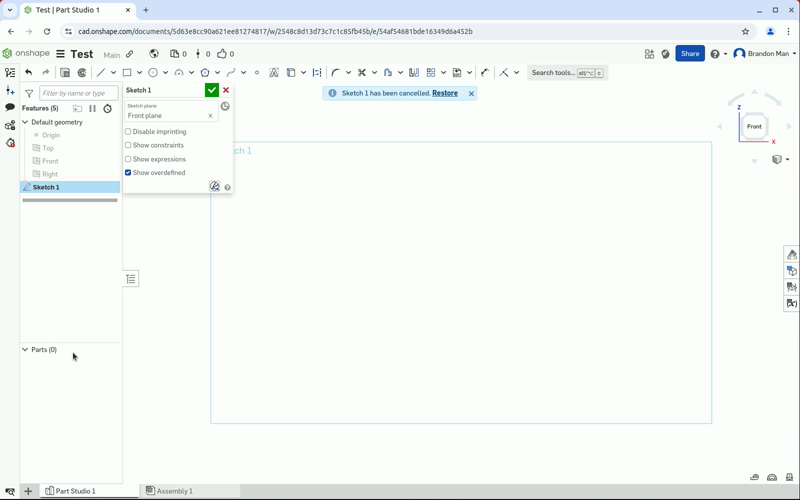
key(y)
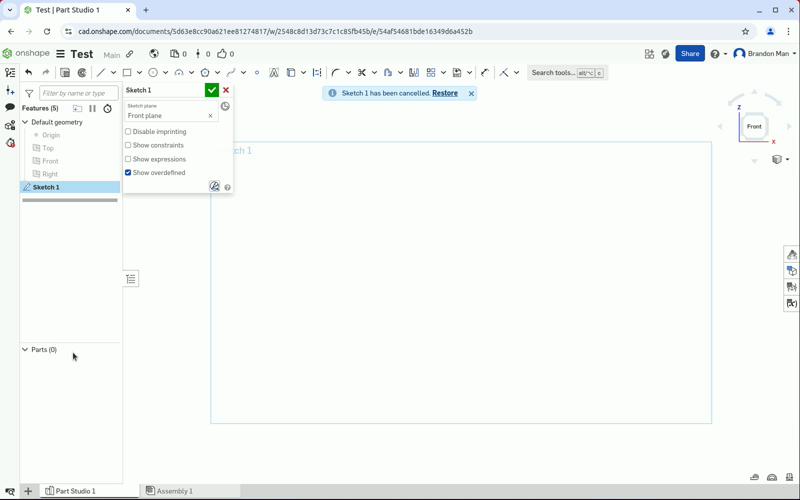
key(l)
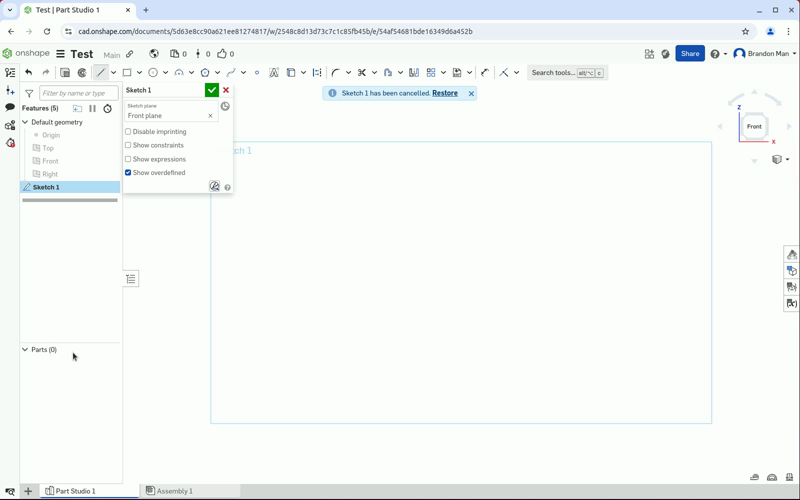
key_down(shift)
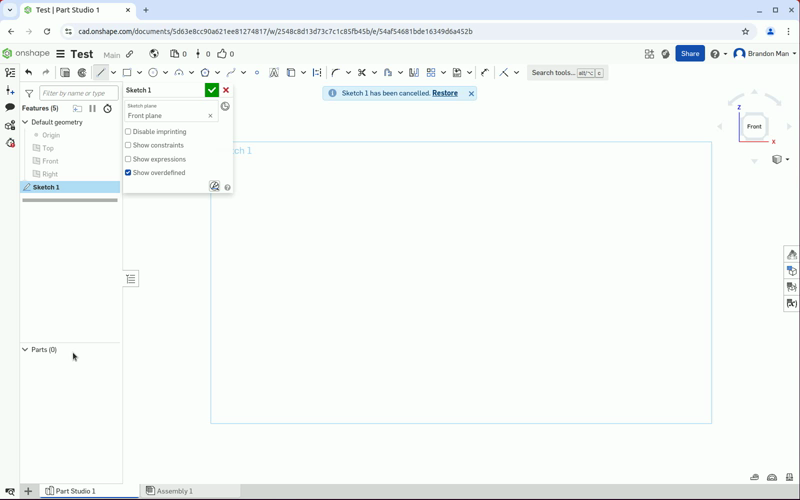
mouse_move(358, 282)
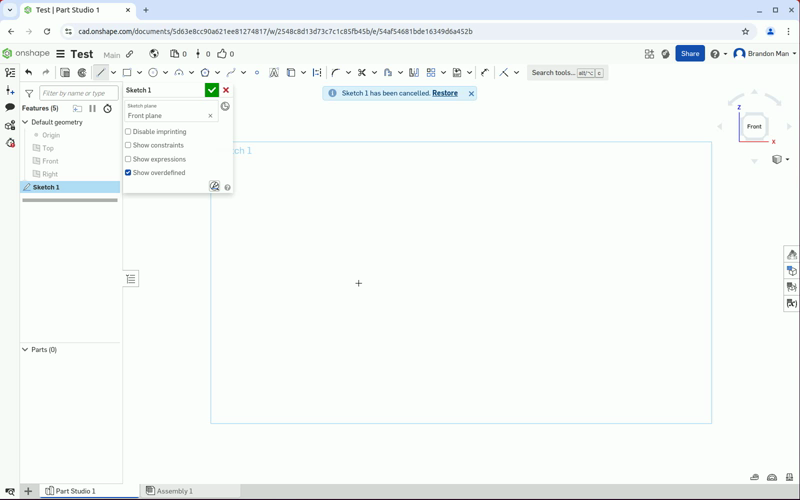
click(358, 282)
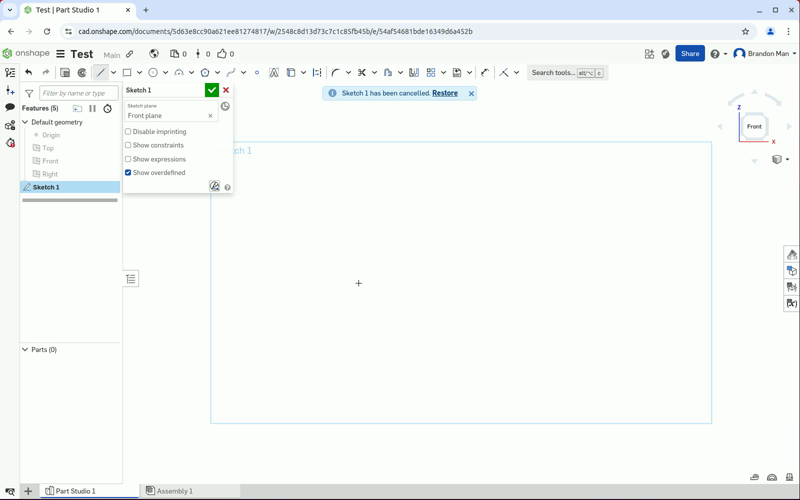
key_up(shift)
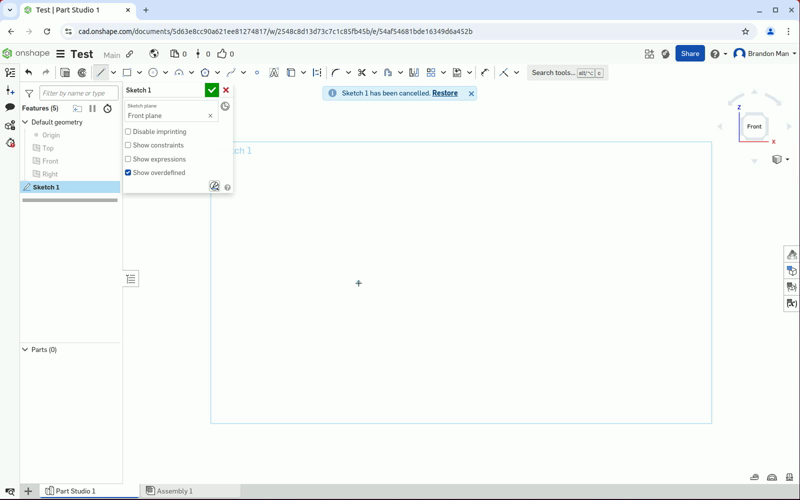
key_down(shift)
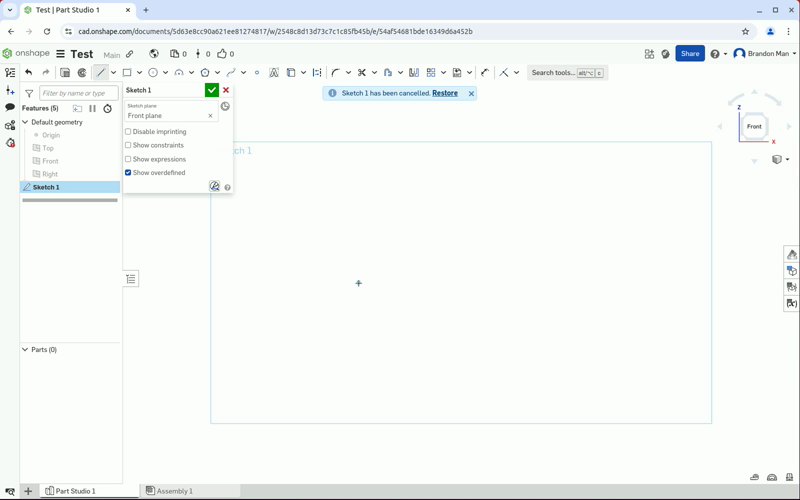
mouse_move(423, 282)
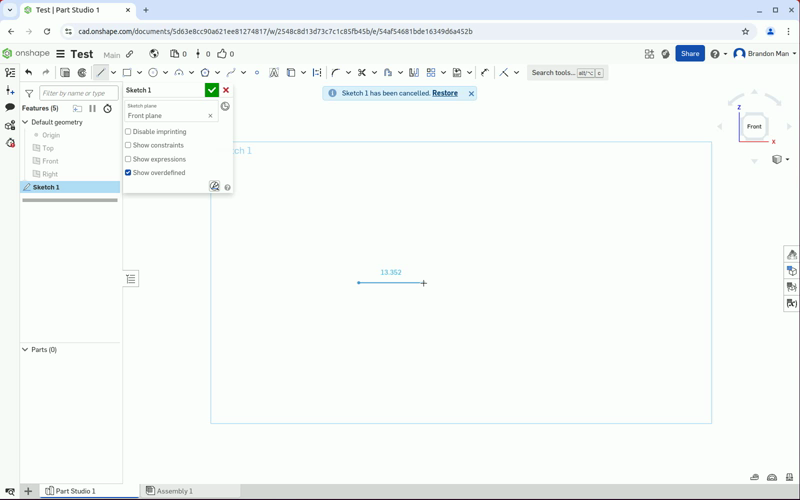
click(423, 282)
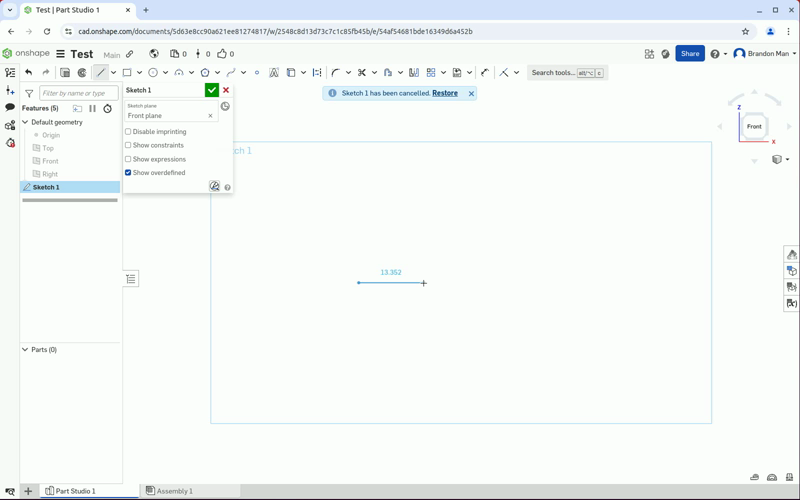
key_up(shift)
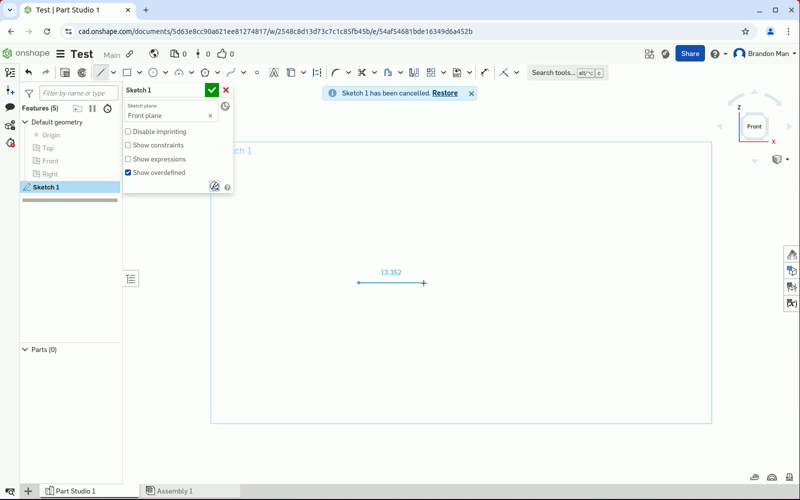
key_down(shift)
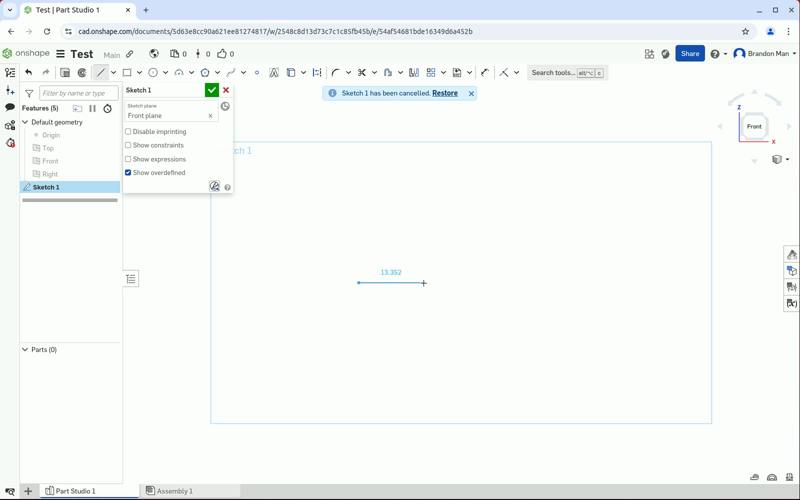
mouse_move(423, 170)
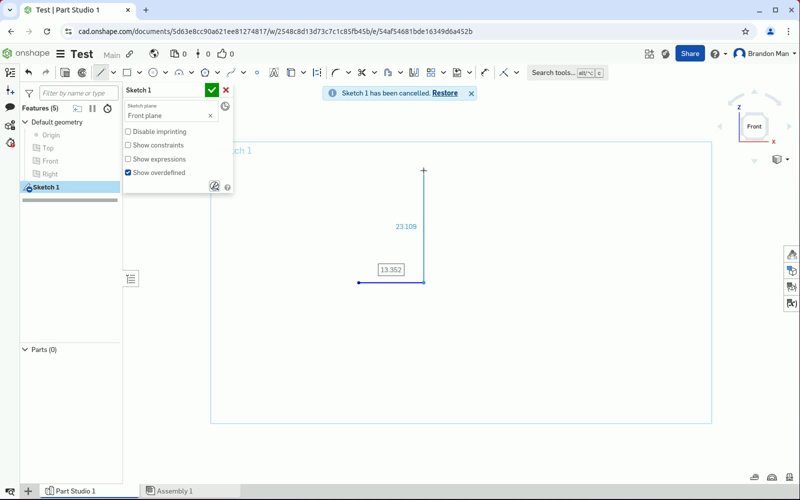
click(423, 170)
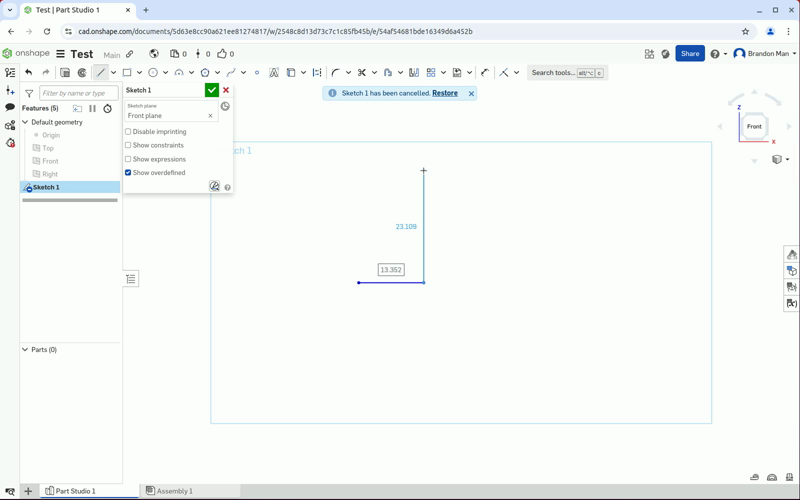
key_up(shift)
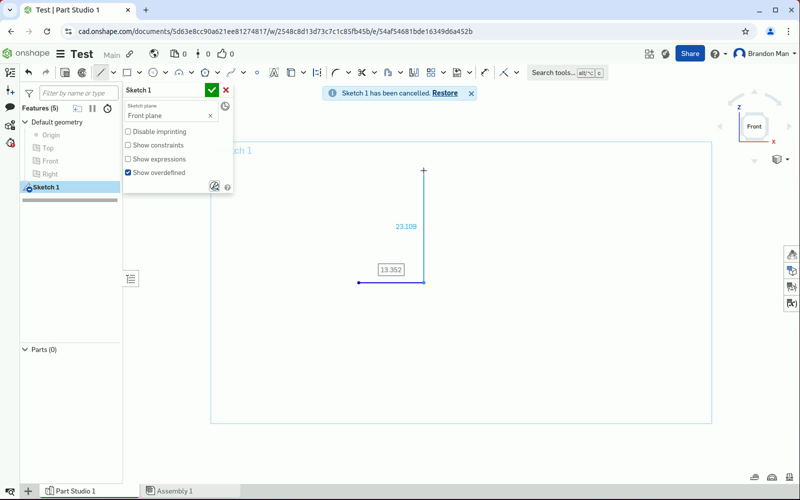
key_down(shift)
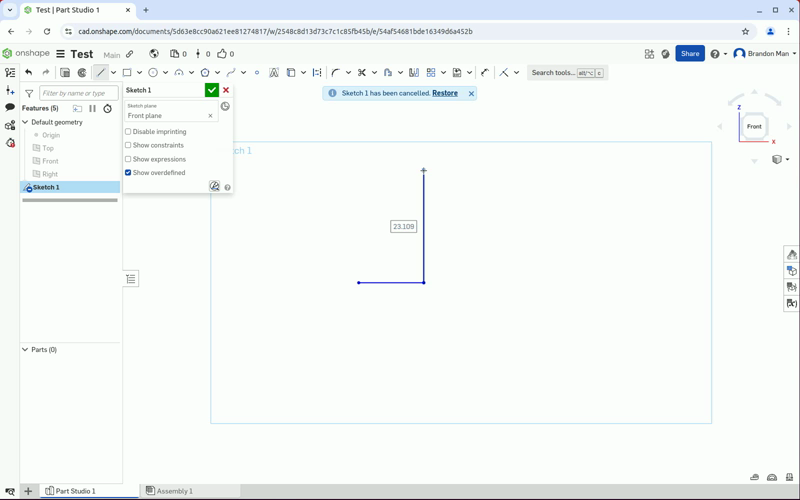
mouse_move(453, 170)
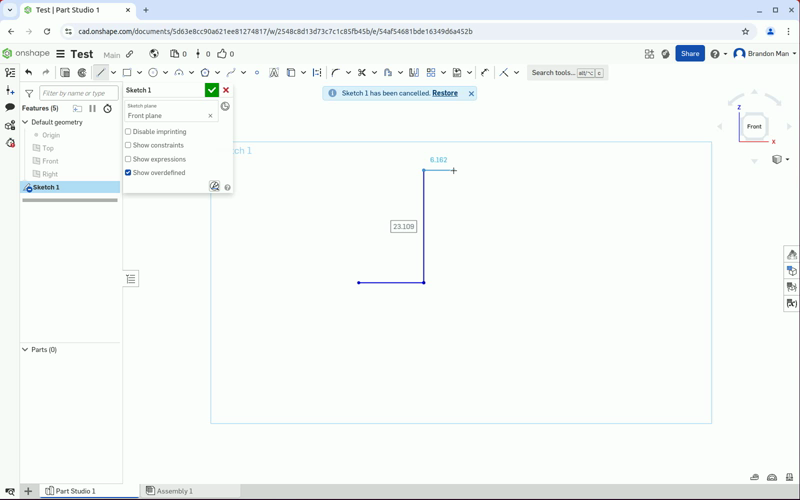
mouse_move(406, 170)
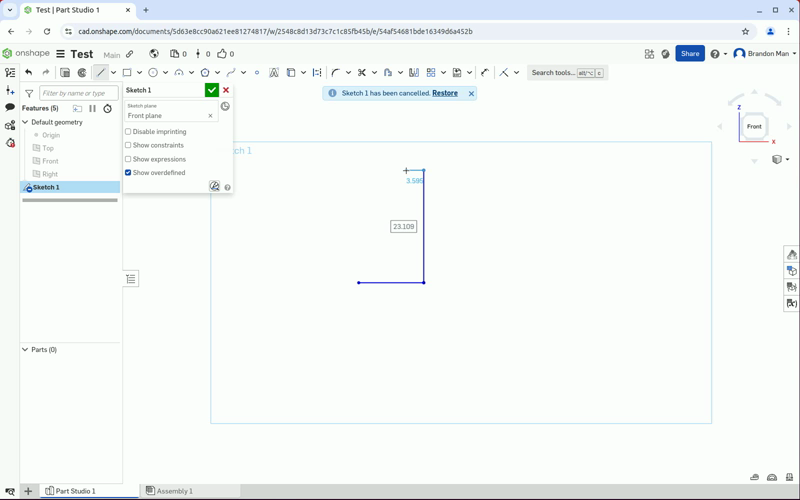
click(406, 170)
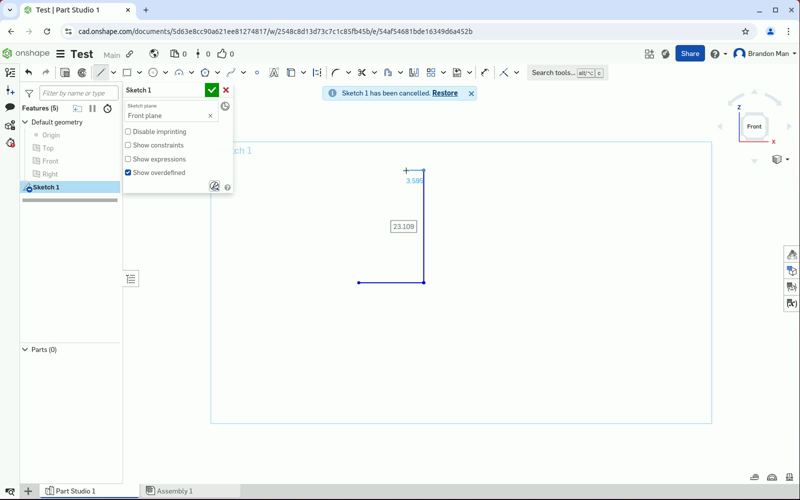
key_up(shift)
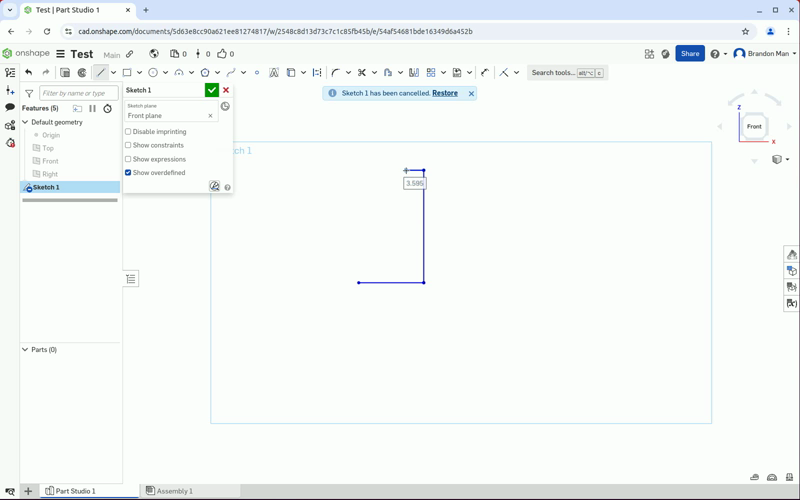
key_down(shift)
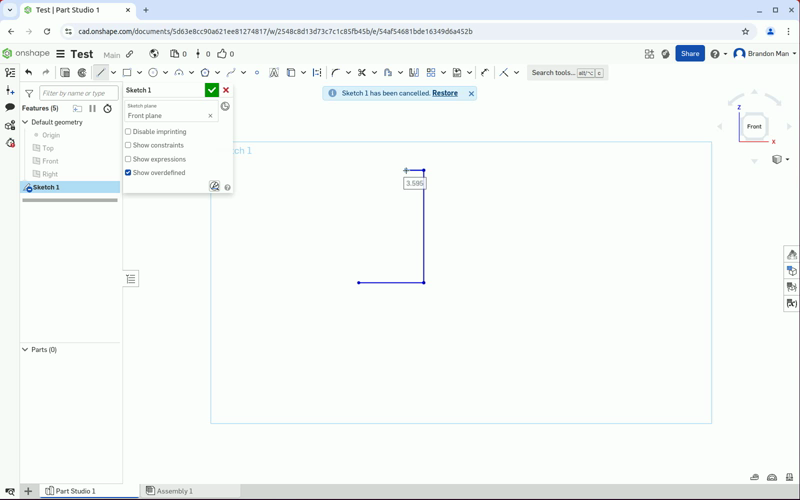
mouse_move(358, 264)
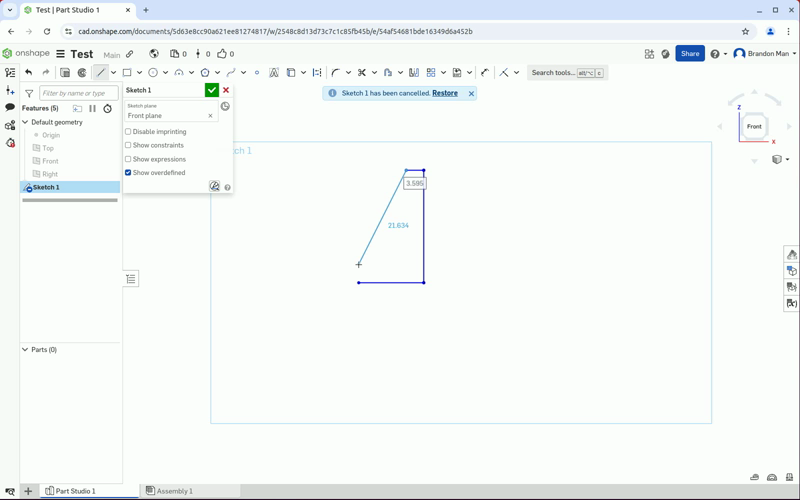
click(358, 264)
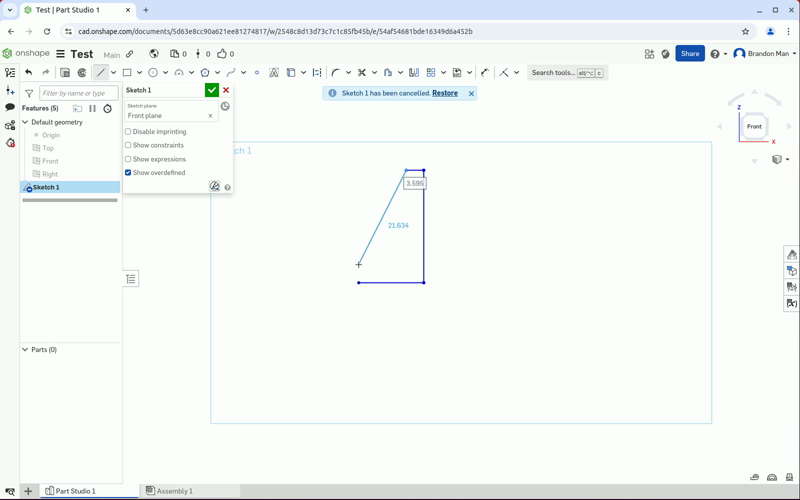
key_up(shift)
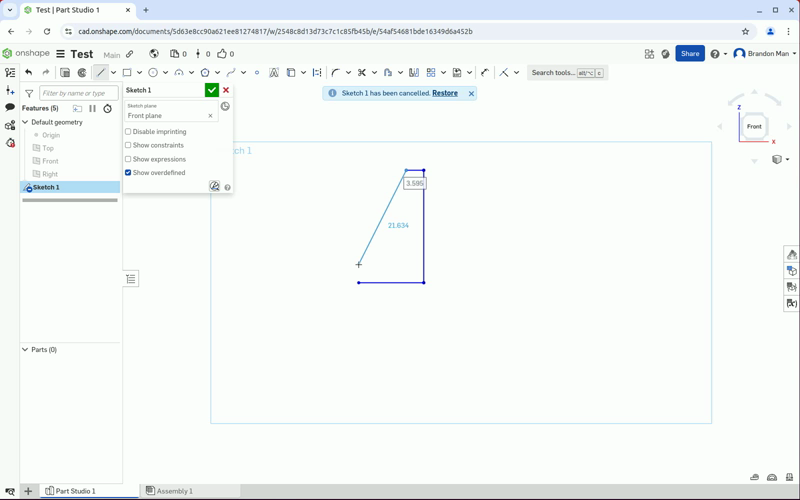
mouse_move(388, 264)
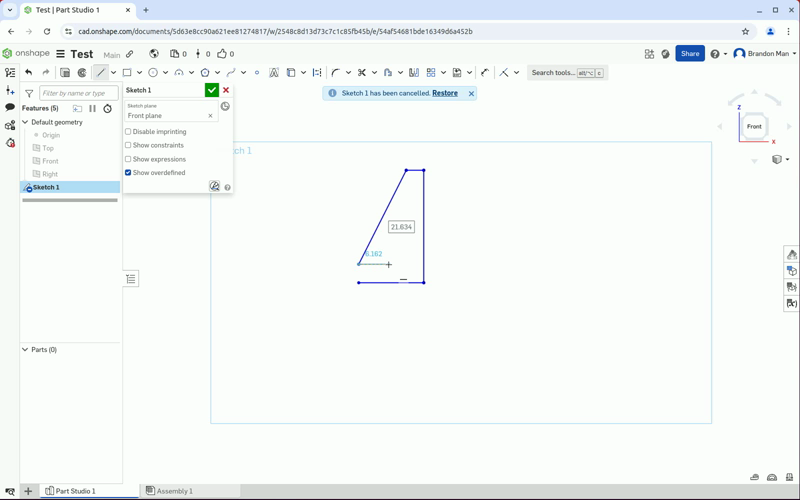
key_down(shift)
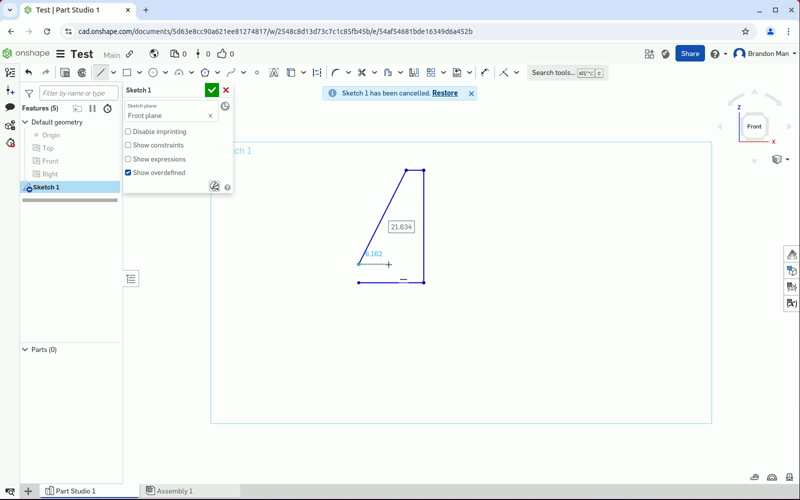
mouse_move(358, 282)
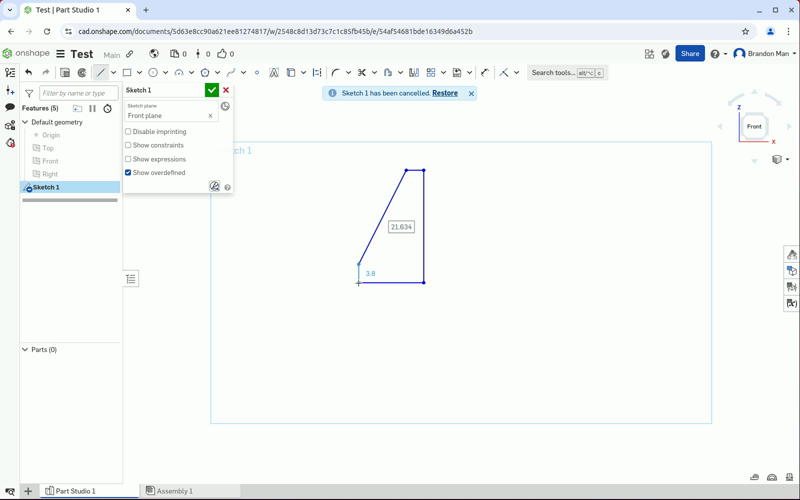
key_up(shift)
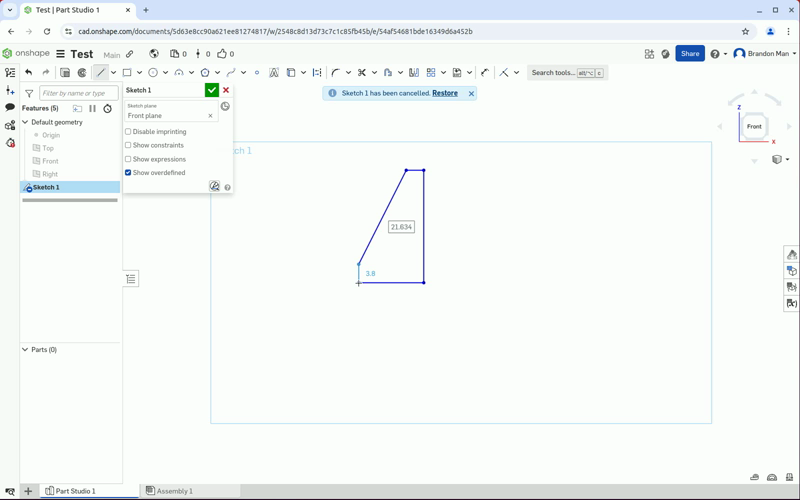
click(358, 282)
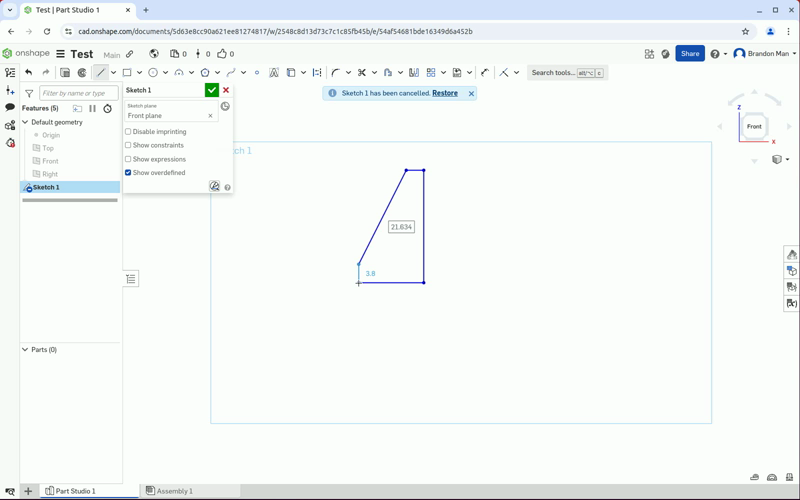
key(esc)
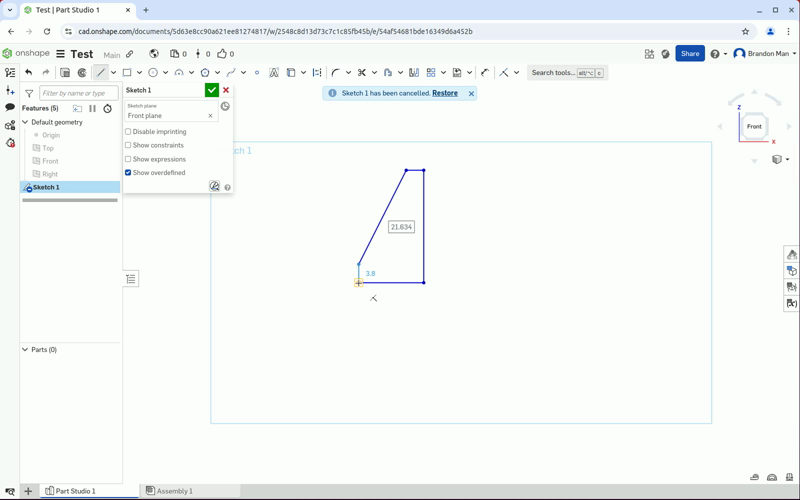
mouse_move(399, 225)
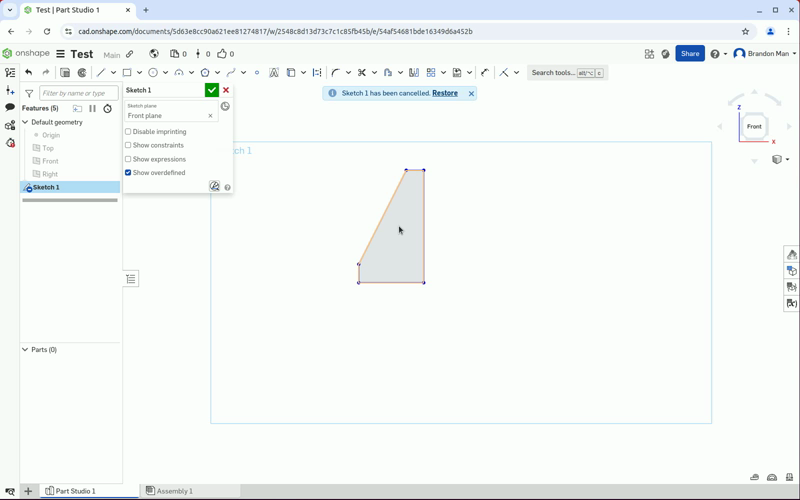
click(399, 225)
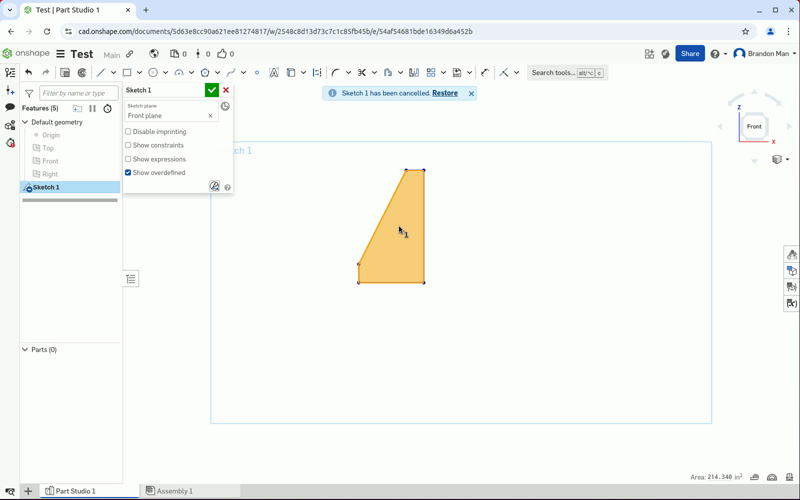
mouse_move(73, 352)
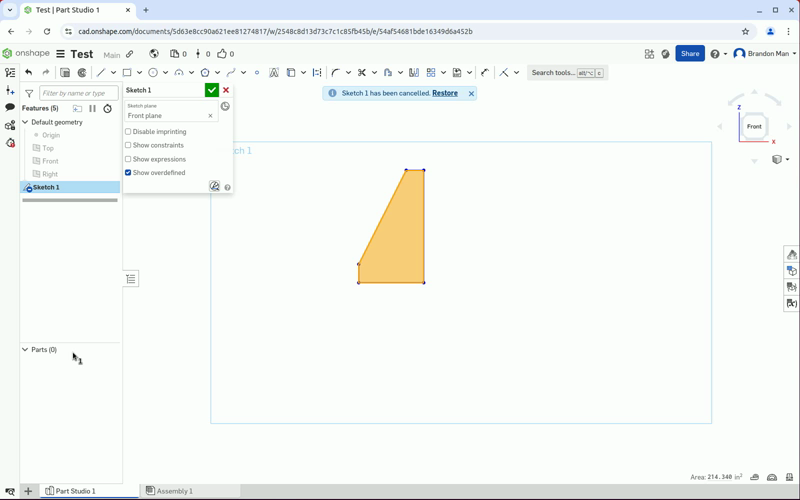
key(shift+y)
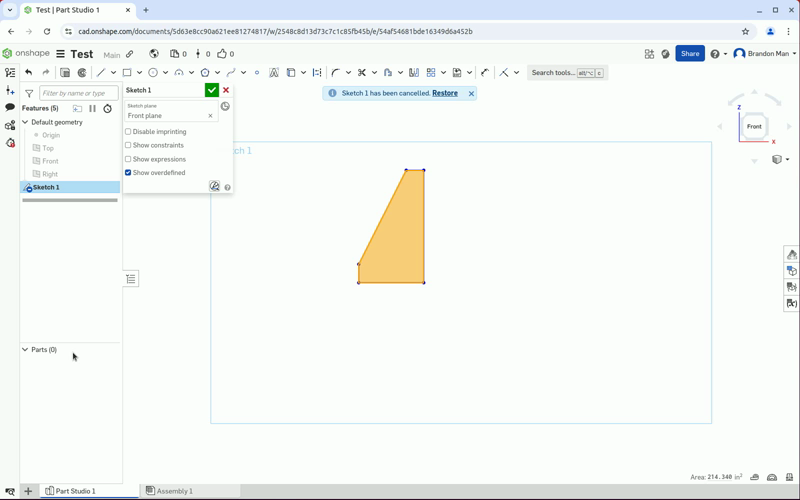
key(shift+e)
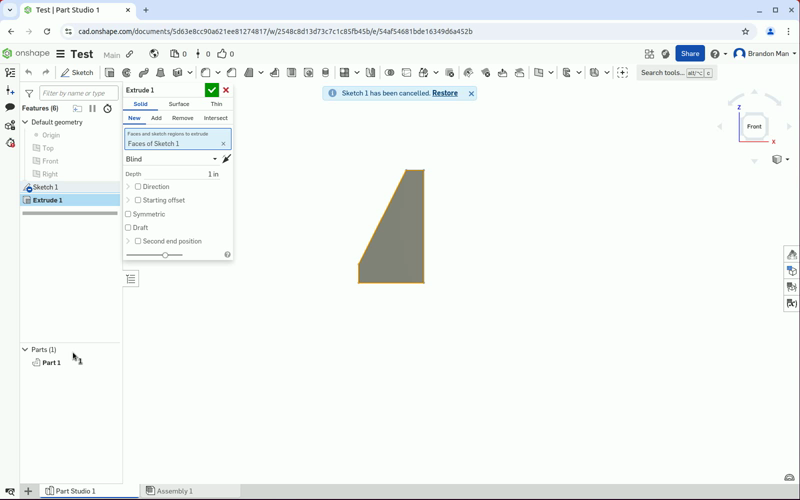
mouse_move(143, 106)
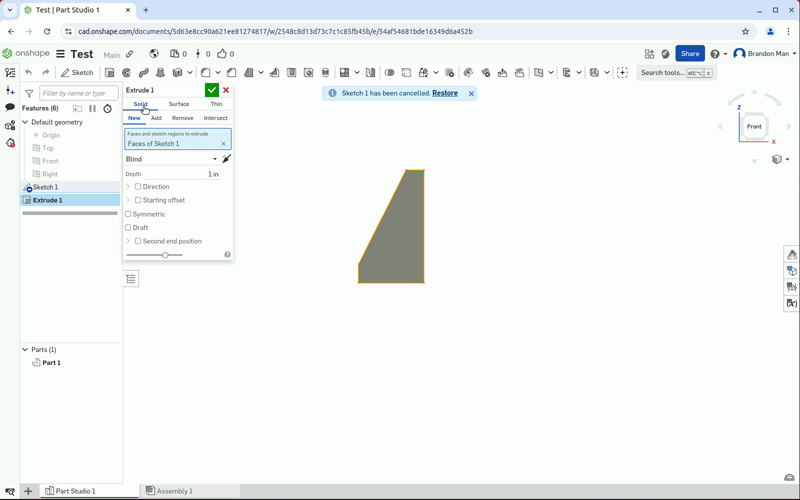
click(143, 106)
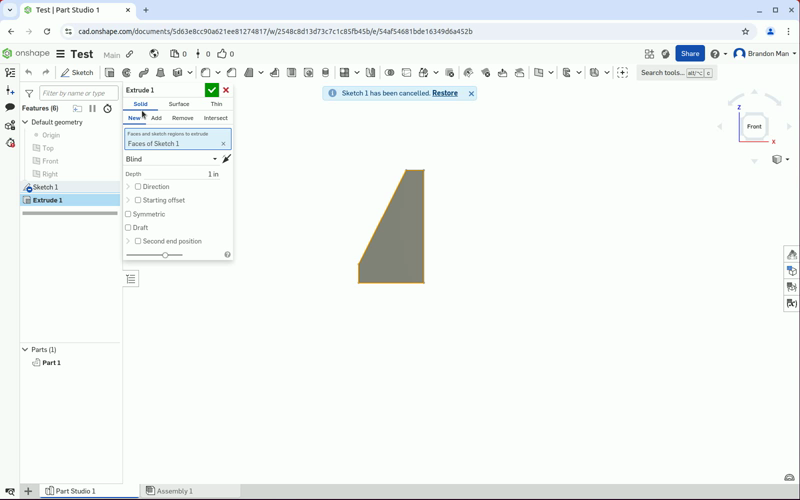
mouse_move(137, 120)
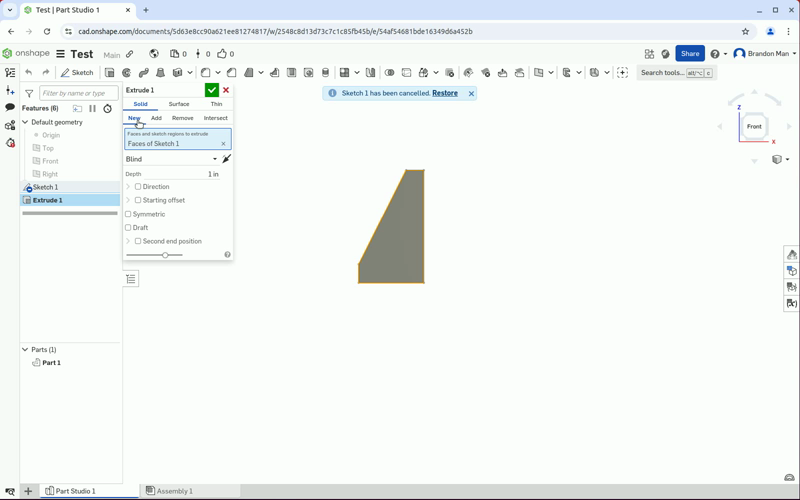
click(137, 120)
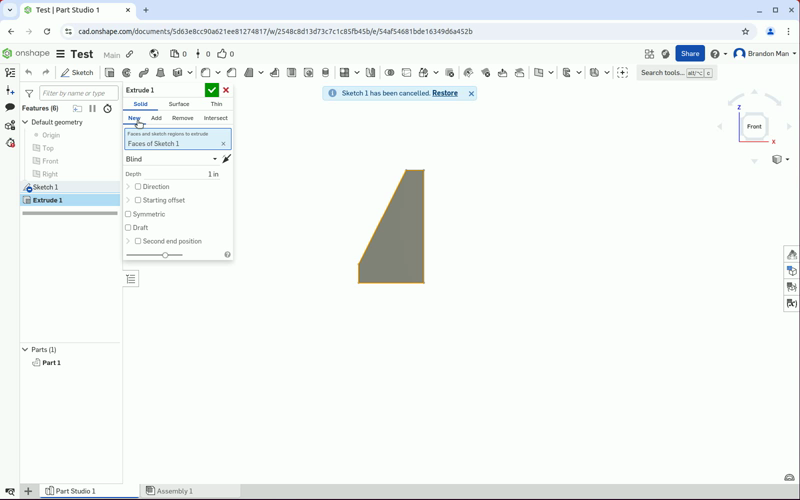
key(tab, 4)
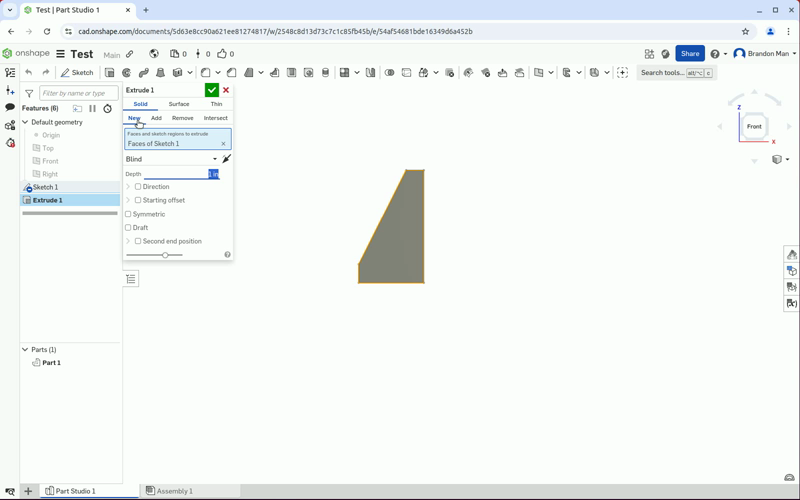
text(3.851)
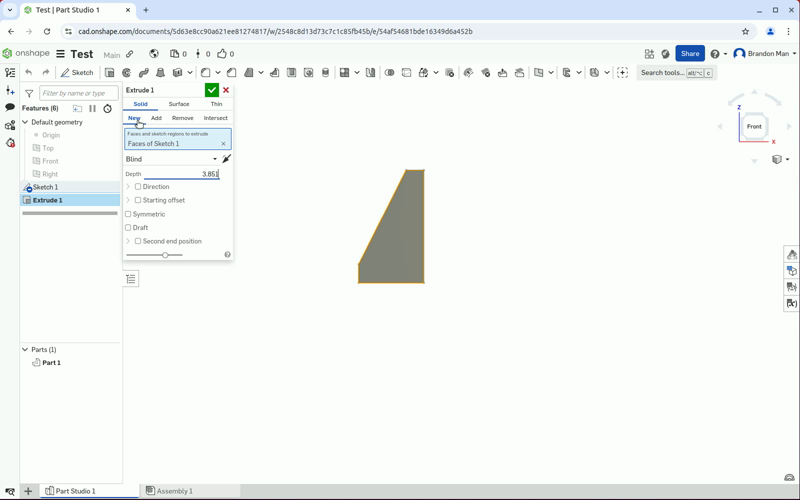
key(enter)
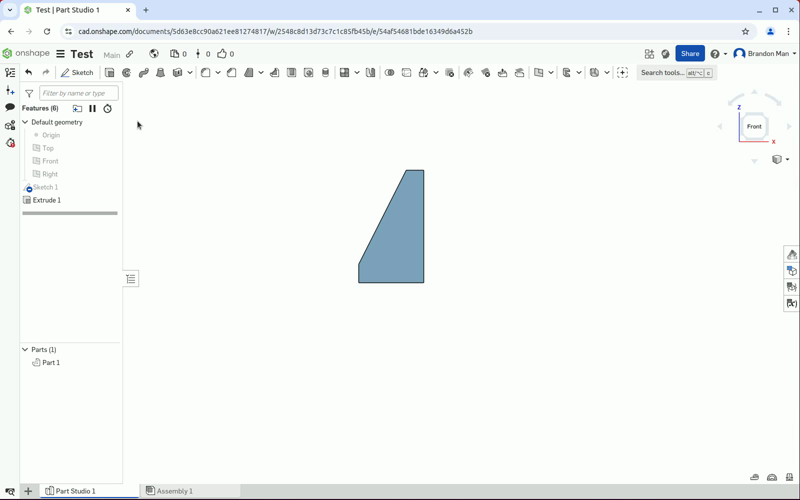
key(shift+h)
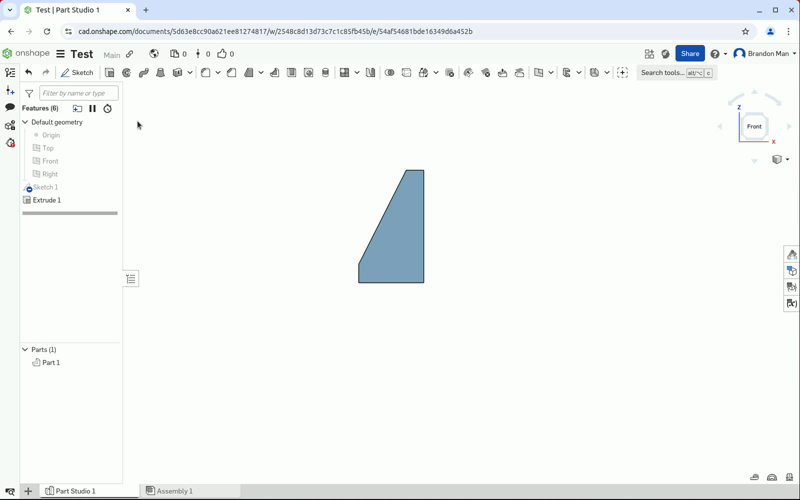
key(shift+h)
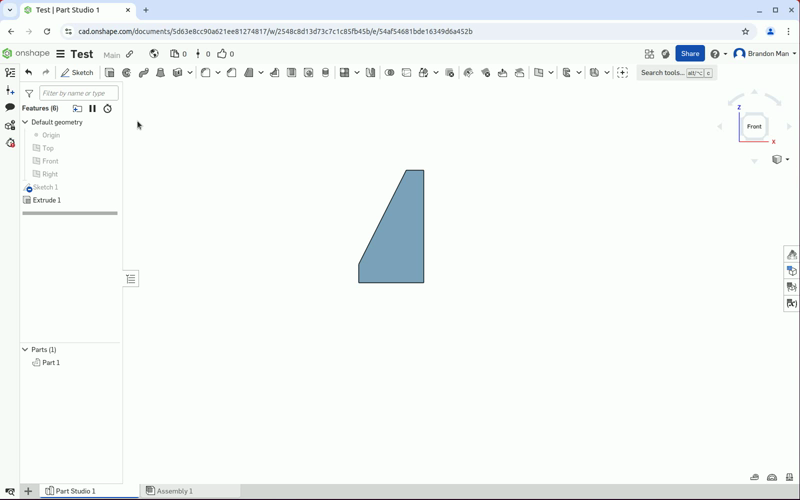
mouse_move(73, 189)
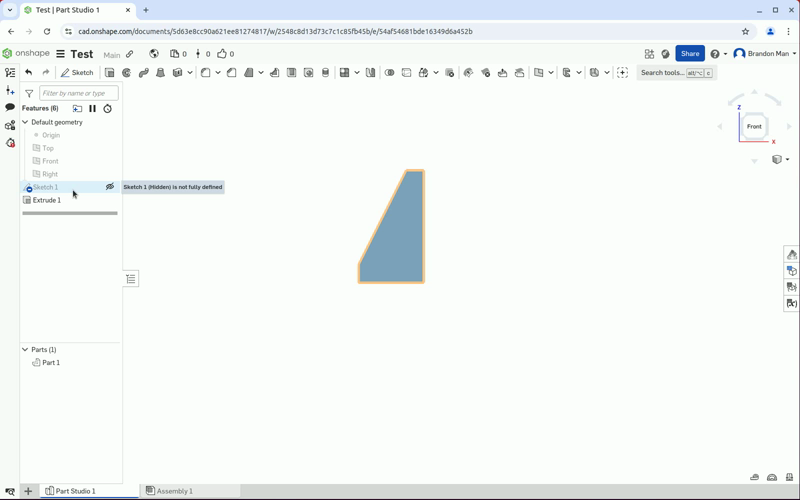
click(73, 189)
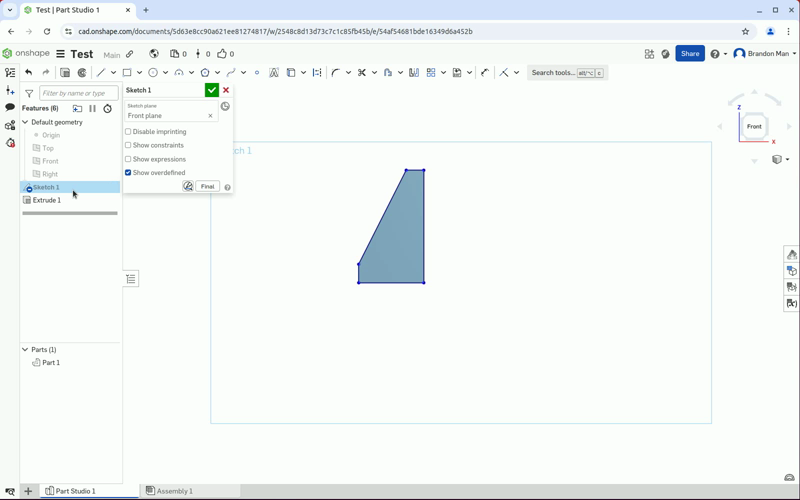
mouse_move(229, 92)
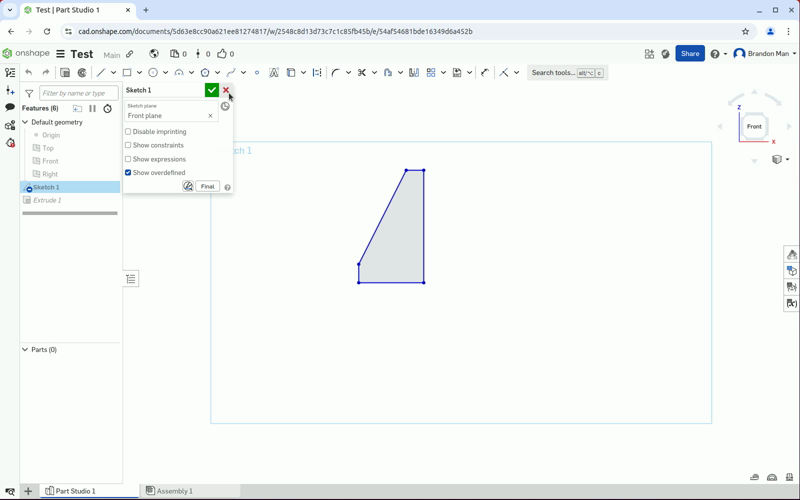
click(229, 92)
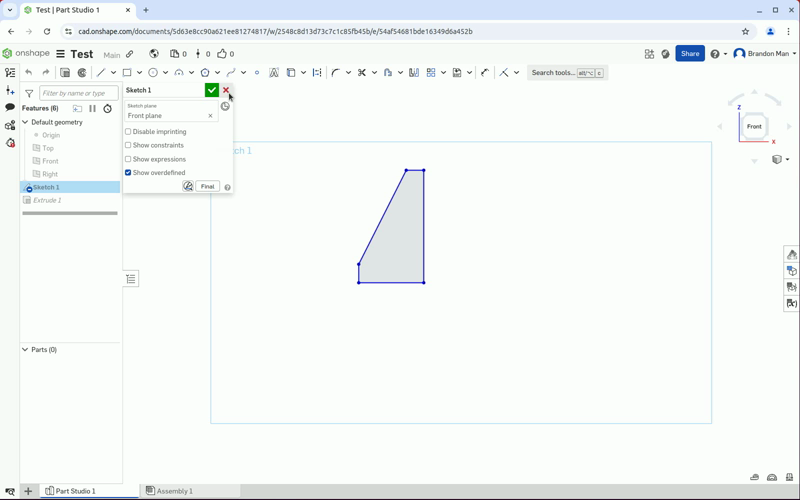
key(shift+s)
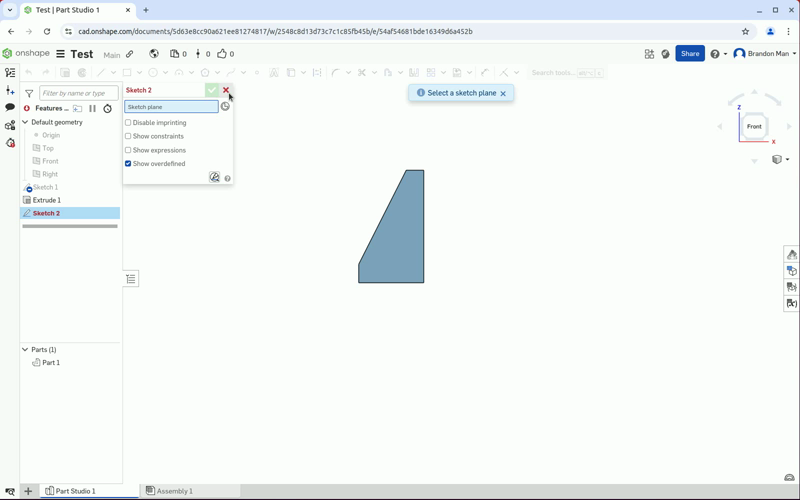
mouse_move(73, 163)
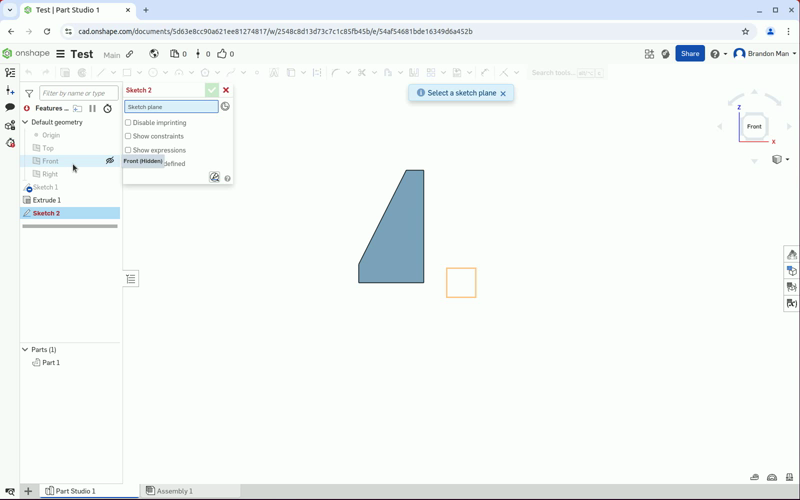
click(73, 163)
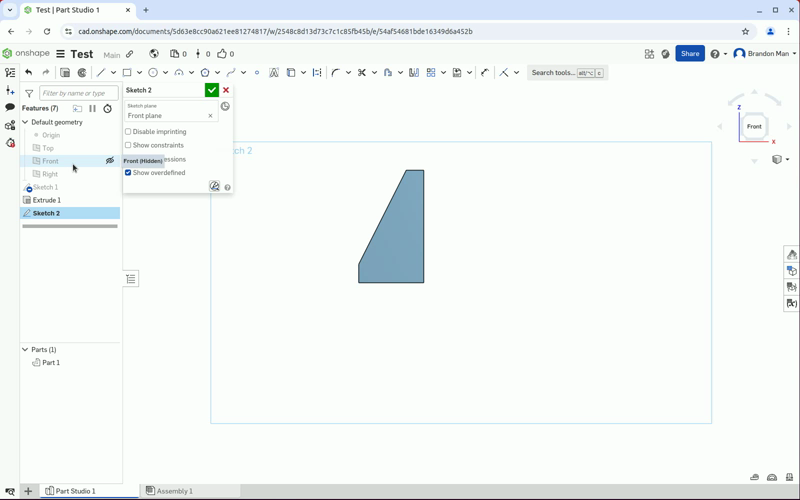
mouse_move(73, 352)
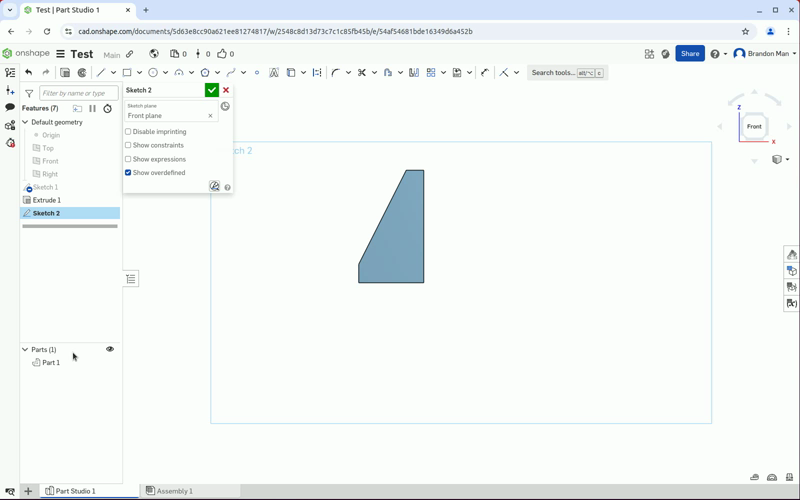
key(y)
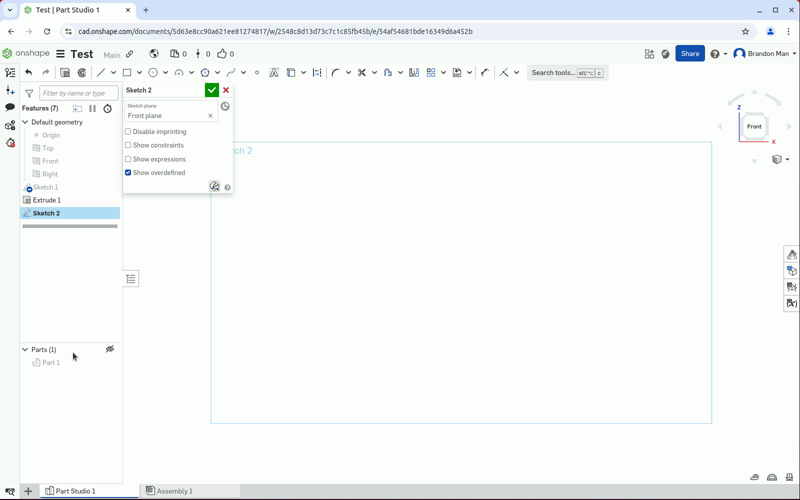
key(l)
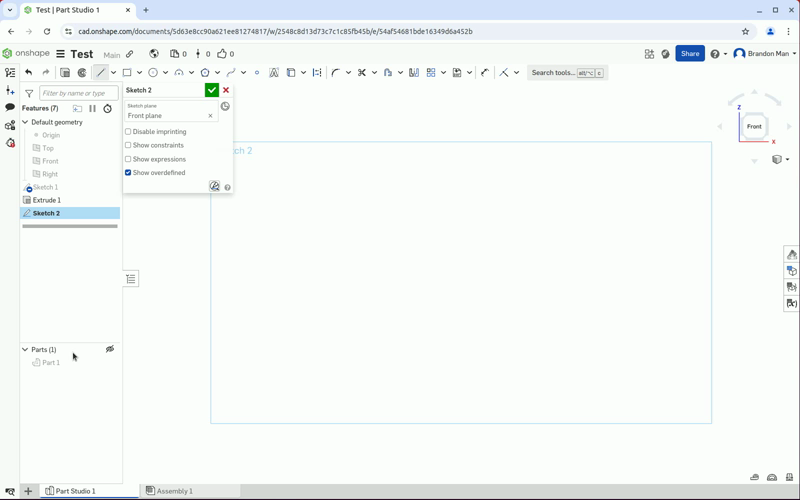
key_down(shift)
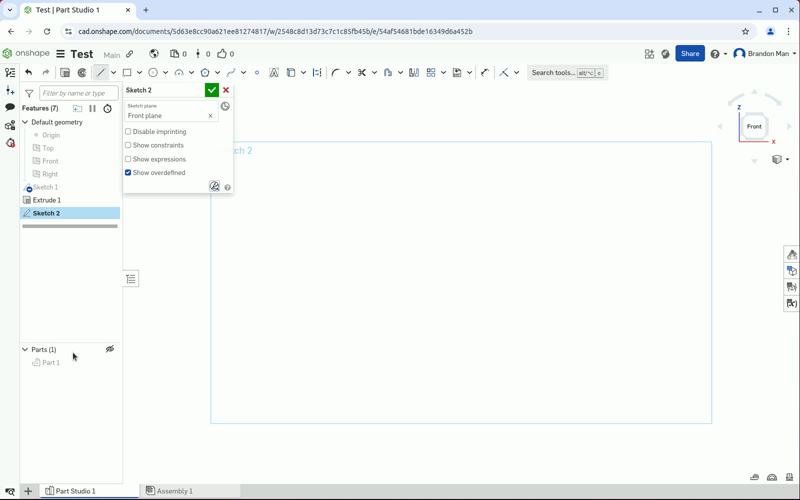
mouse_move(358, 282)
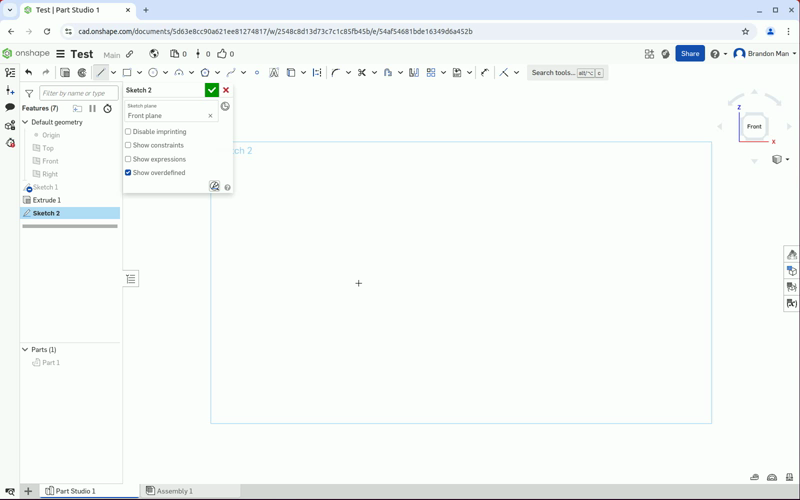
click(358, 282)
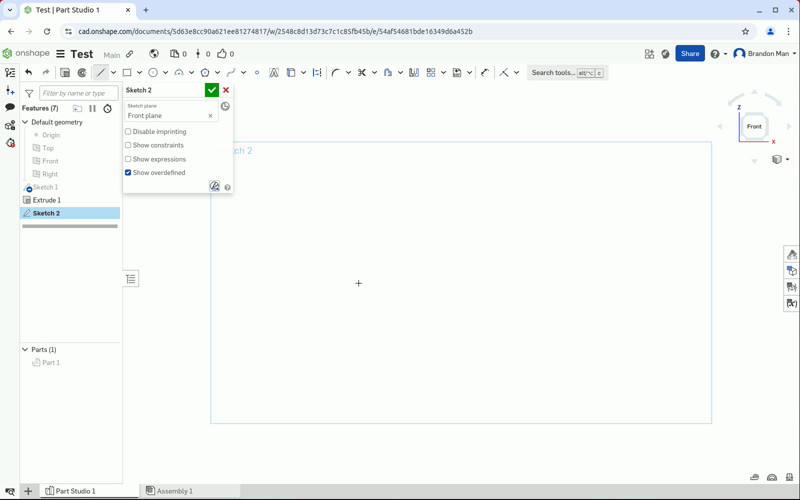
key_up(shift)
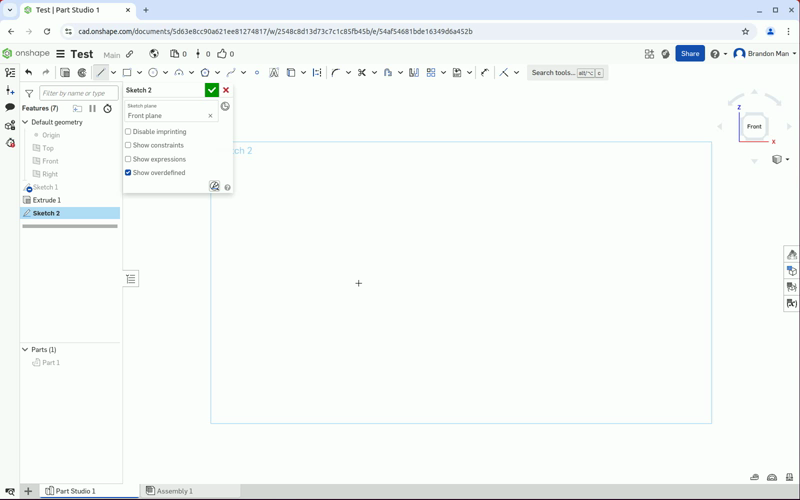
key_down(shift)
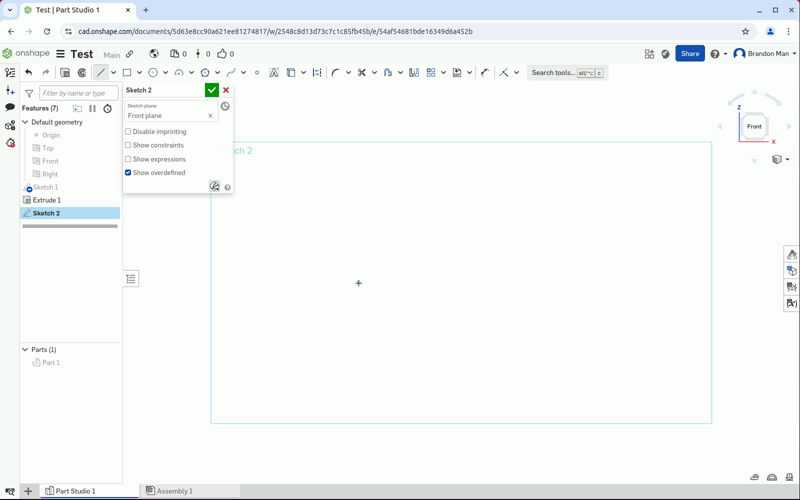
mouse_move(423, 282)
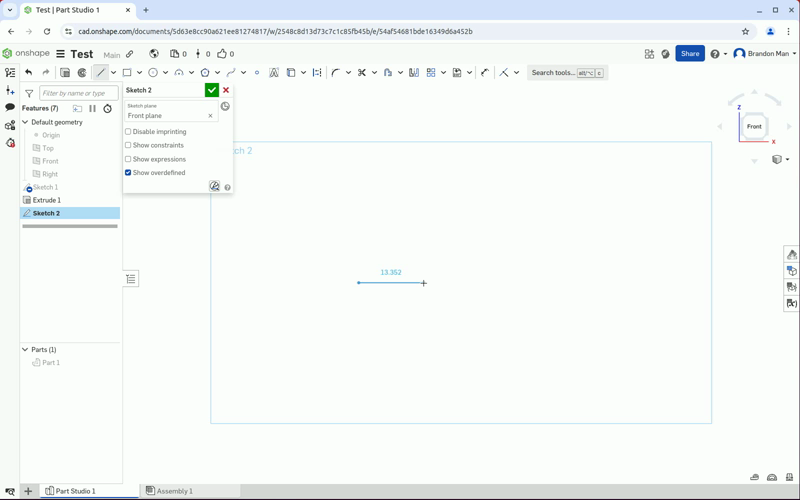
click(423, 282)
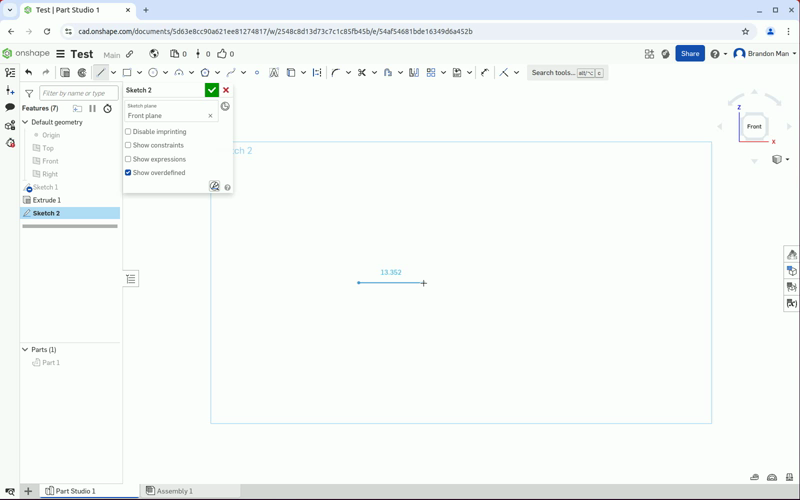
key_up(shift)
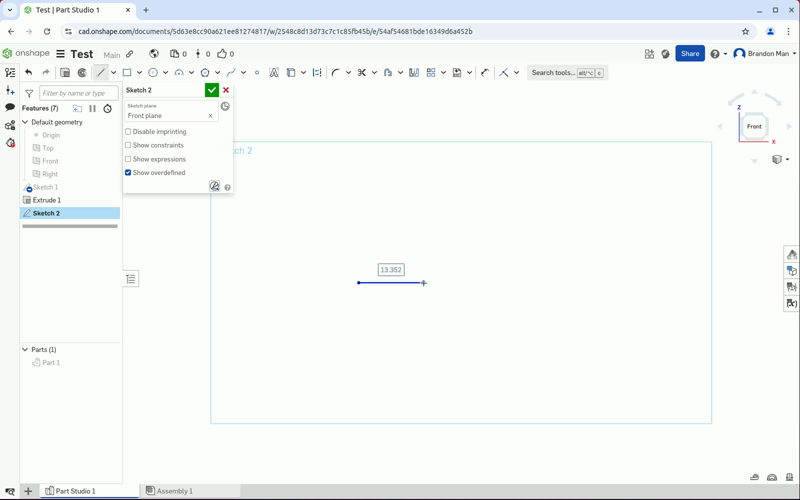
key_down(shift)
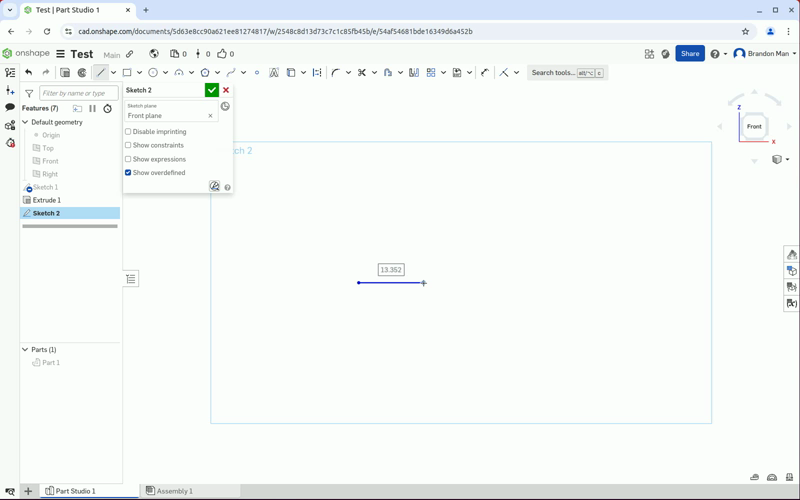
mouse_move(423, 170)
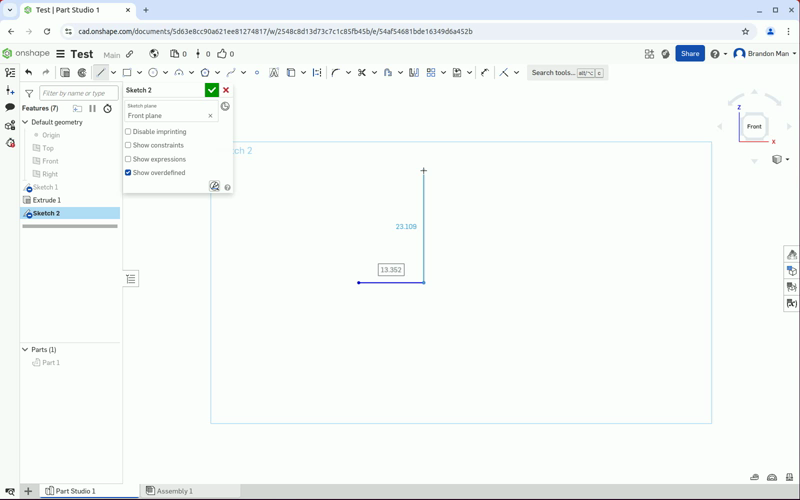
click(423, 170)
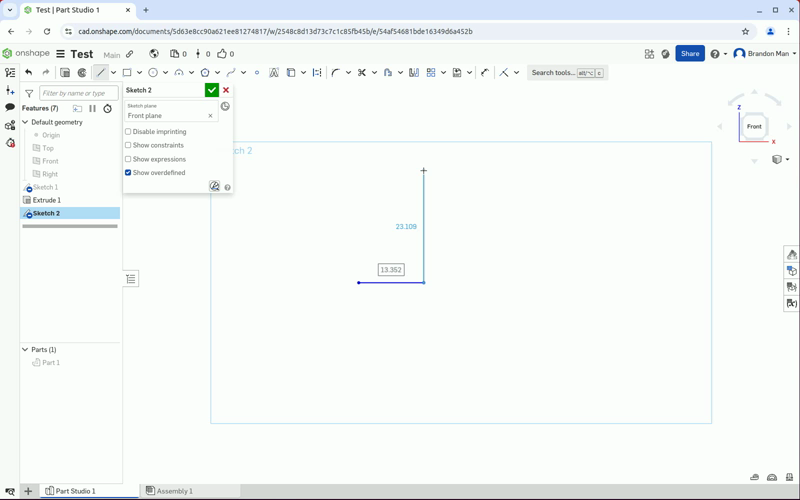
key_up(shift)
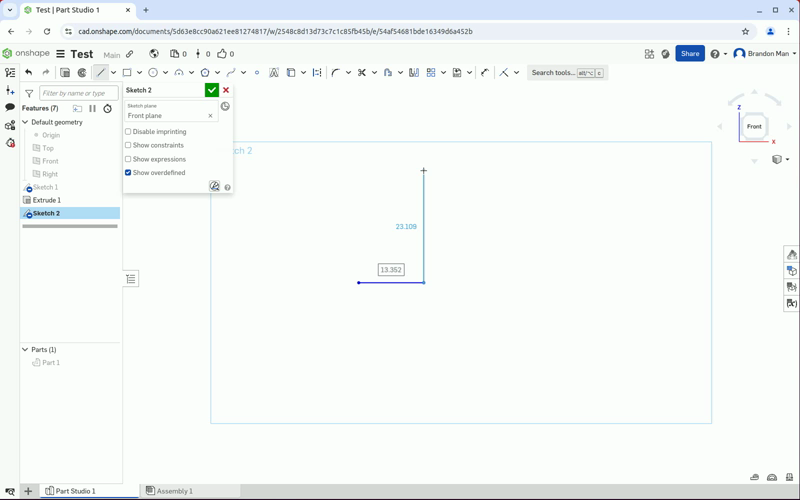
key_down(shift)
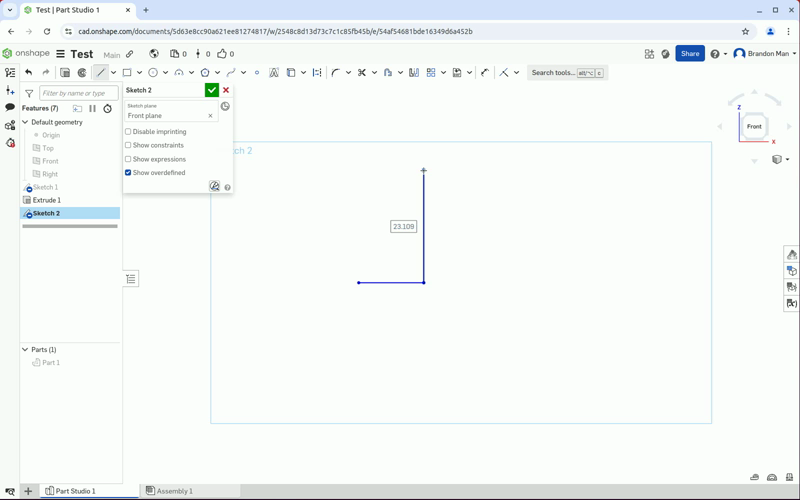
mouse_move(453, 170)
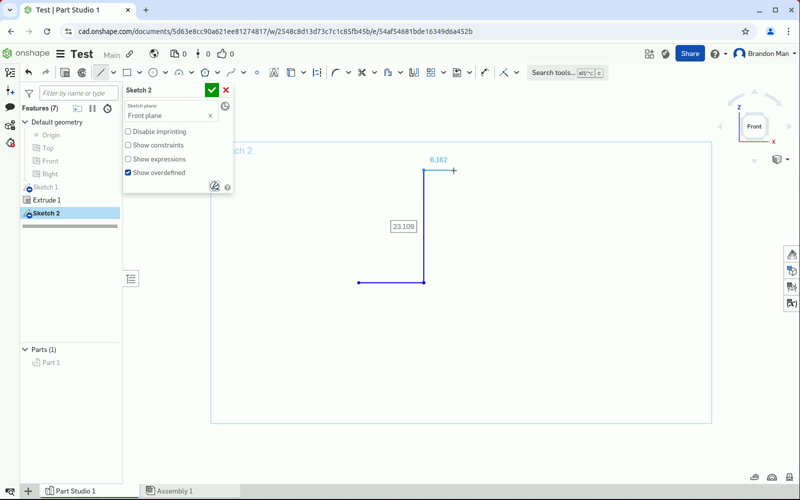
mouse_move(406, 170)
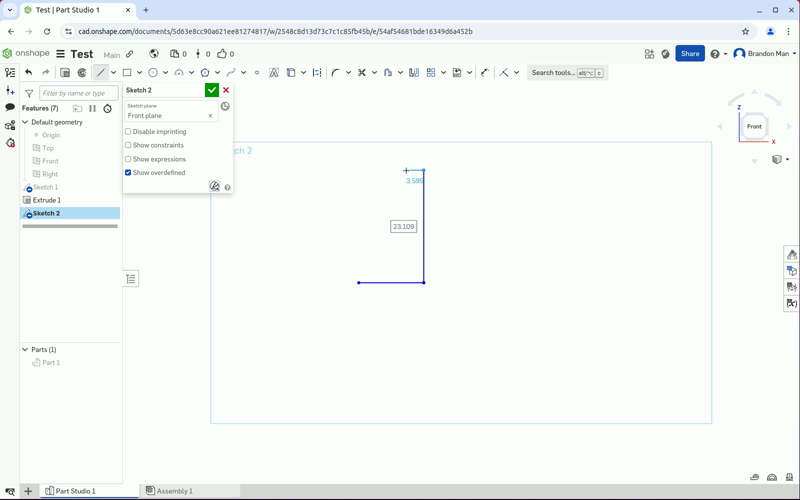
click(406, 170)
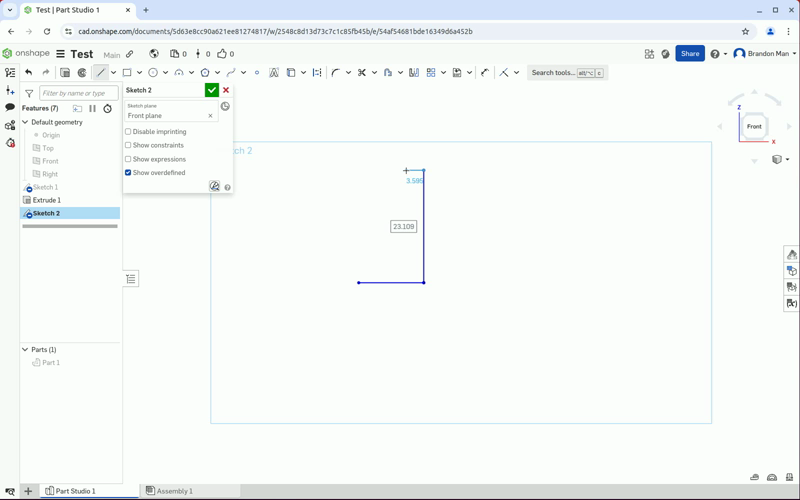
key_up(shift)
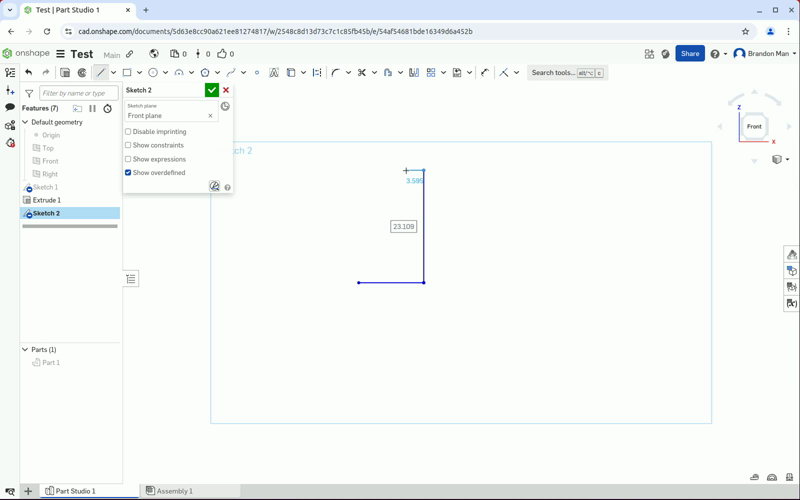
key_down(shift)
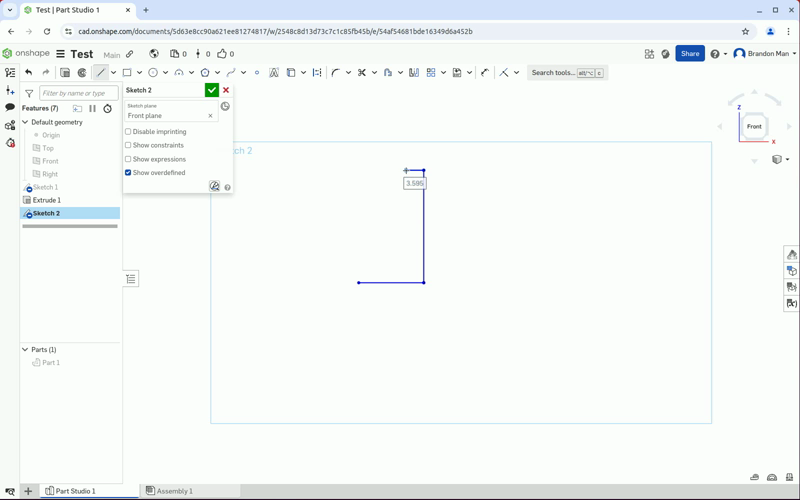
mouse_move(358, 264)
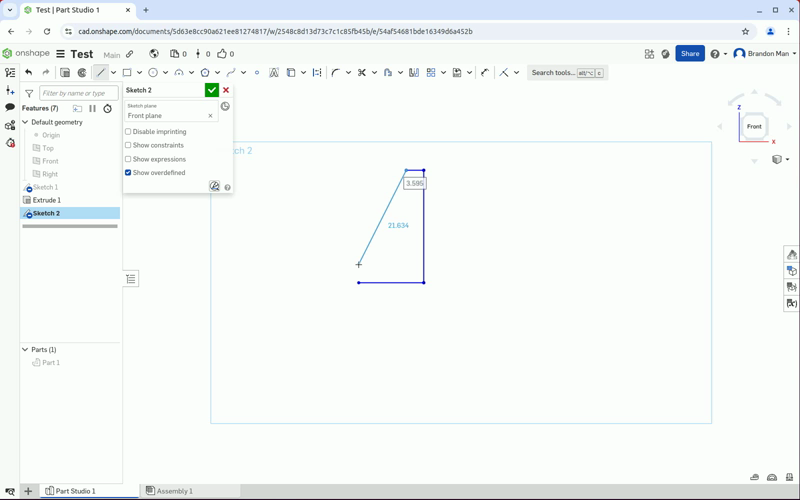
click(358, 264)
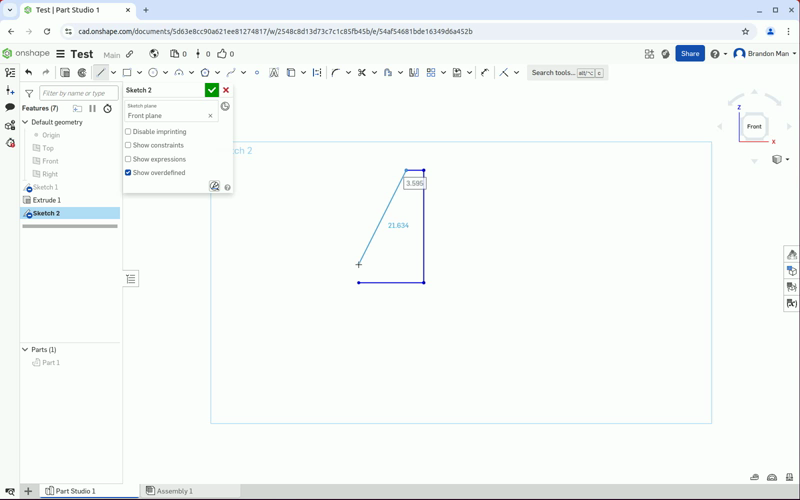
key_up(shift)
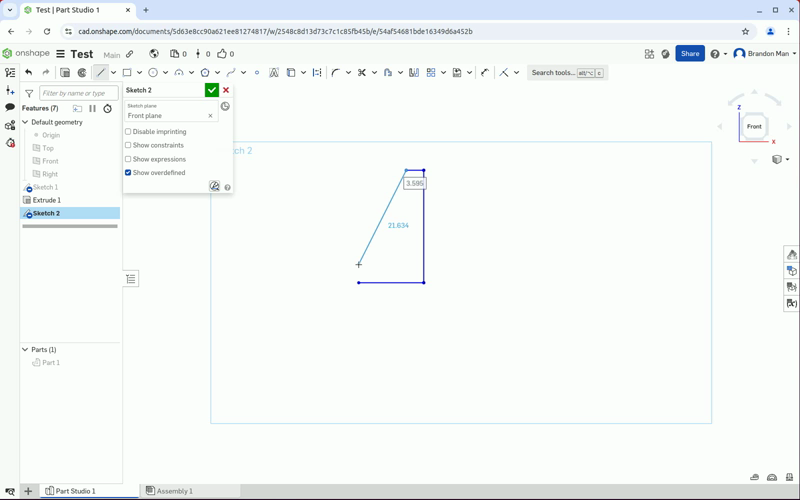
mouse_move(388, 264)
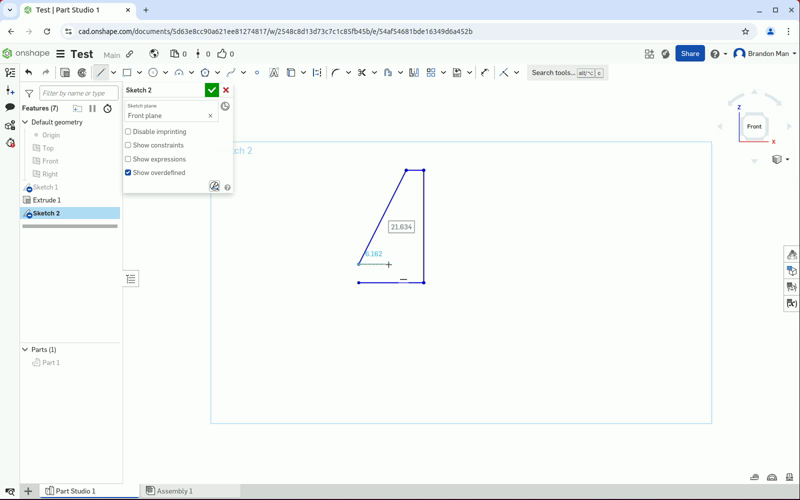
key_down(shift)
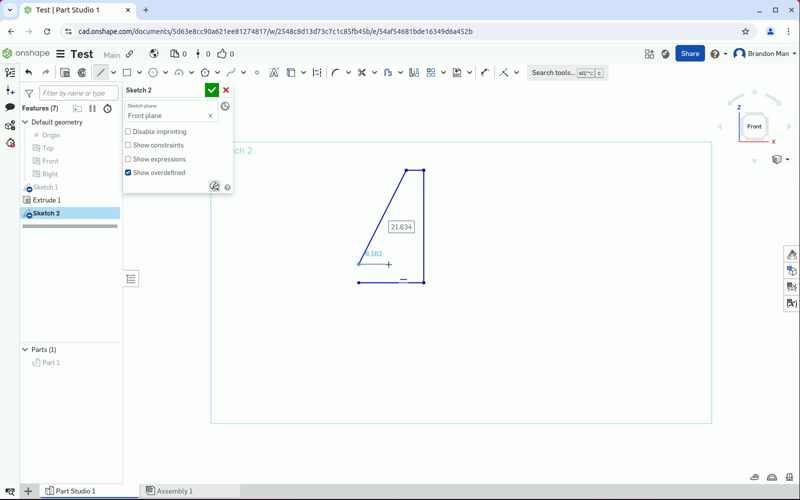
mouse_move(358, 282)
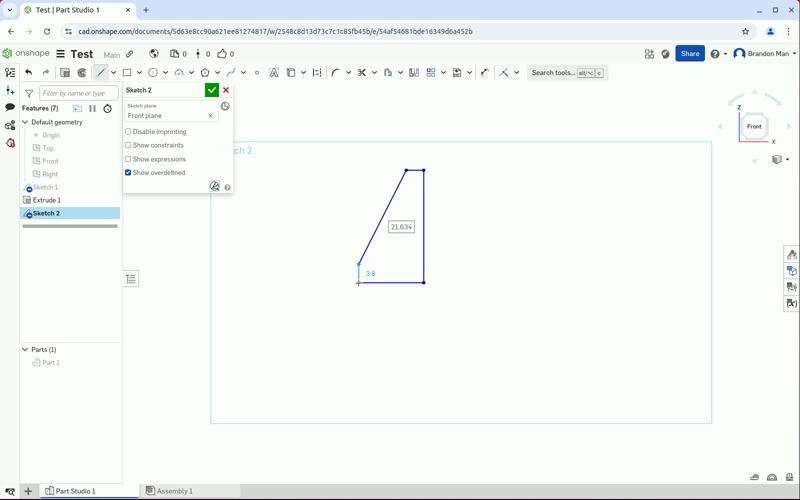
key_up(shift)
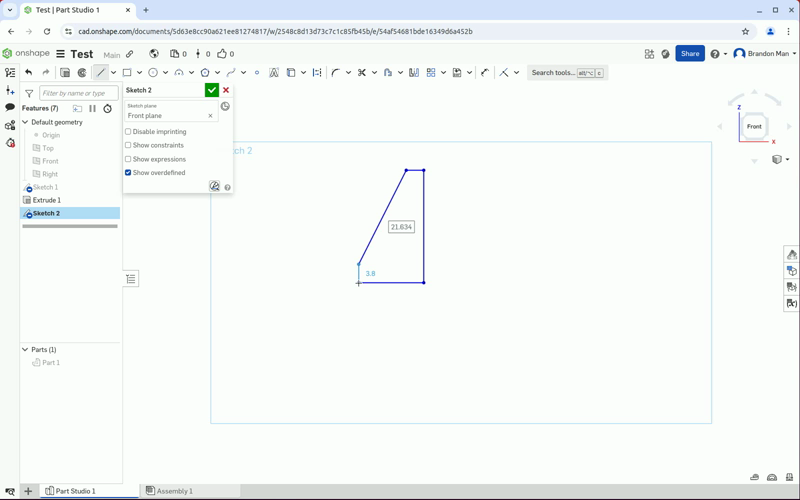
click(358, 282)
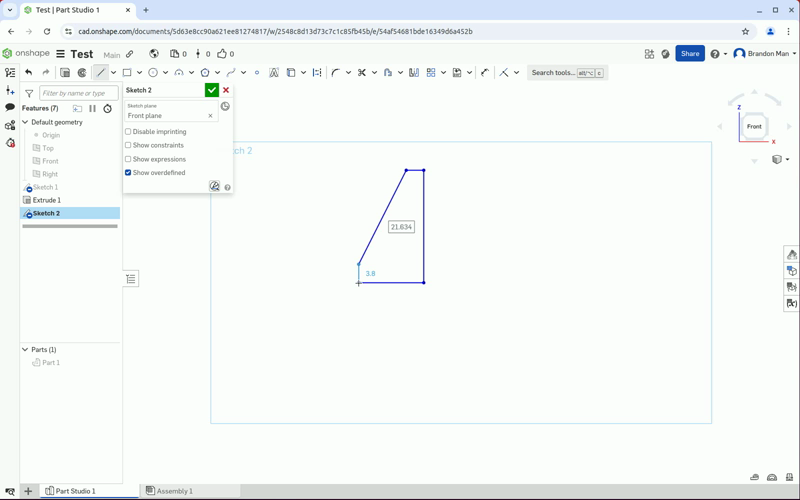
key(esc)
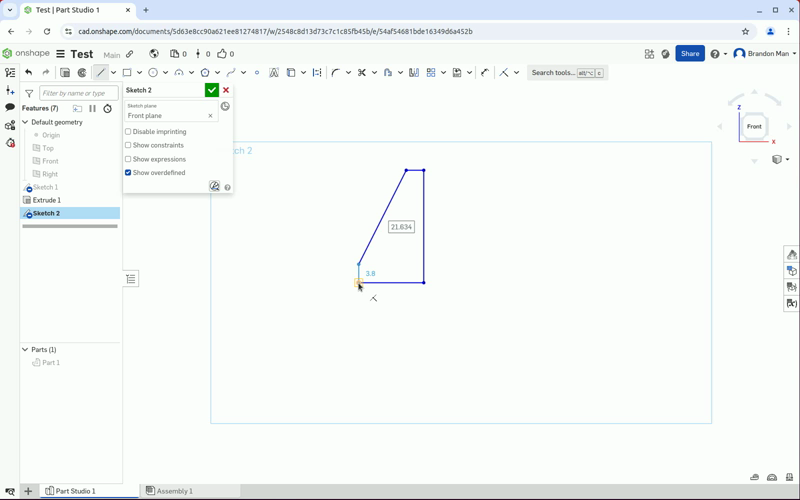
mouse_move(384, 245)
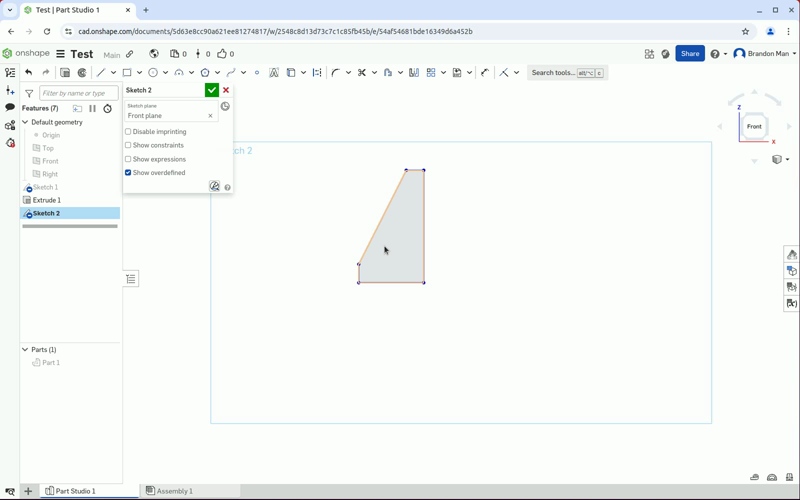
click(384, 245)
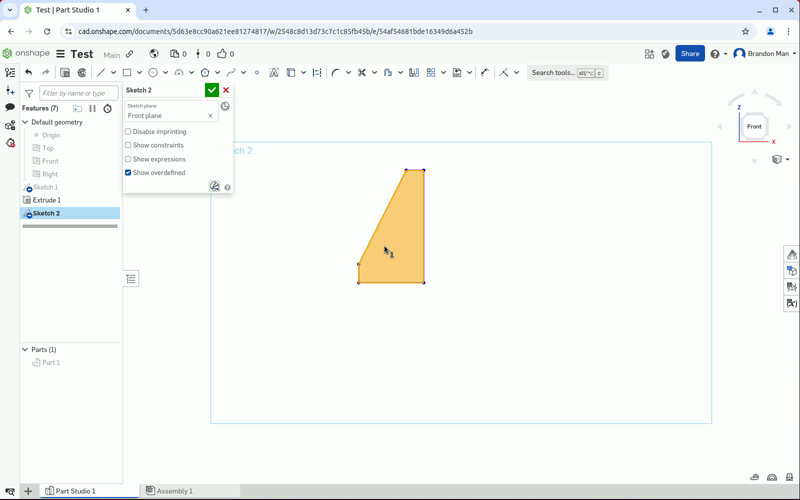
mouse_move(73, 352)
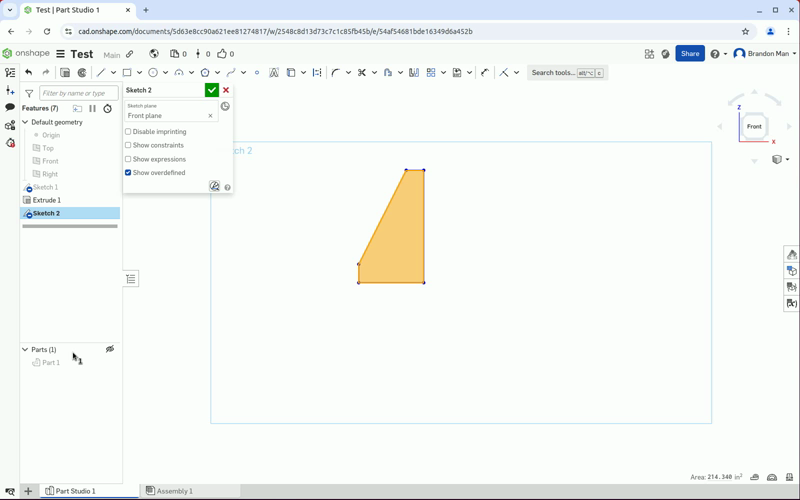
key(shift+y)
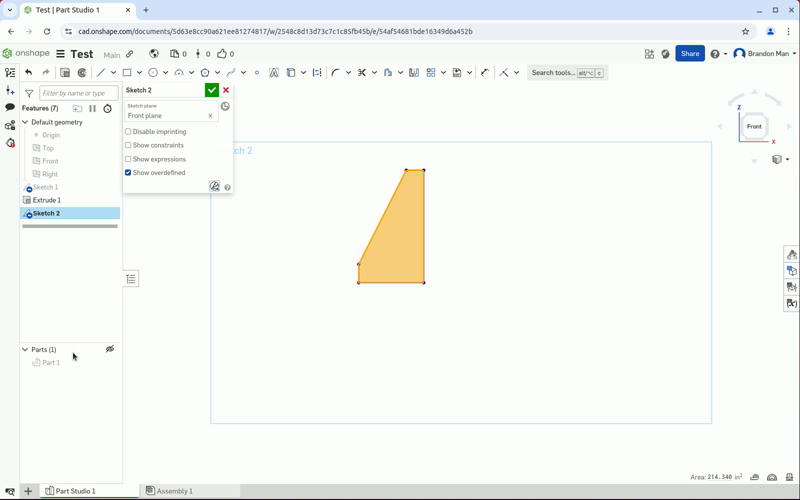
key(shift+e)
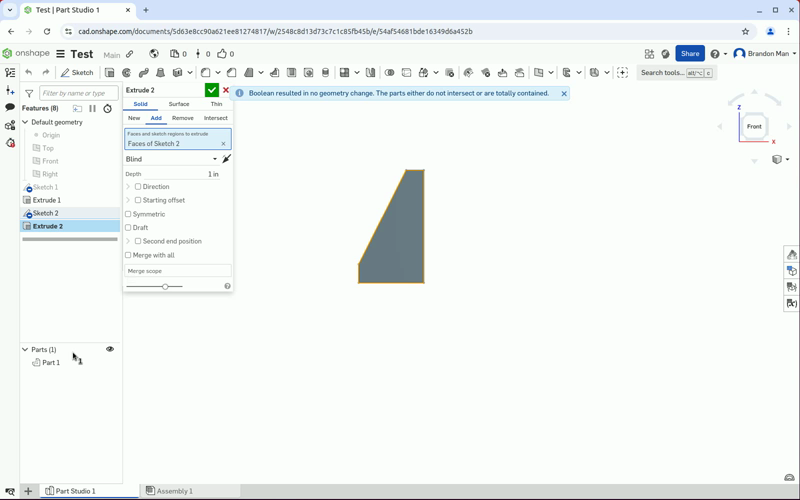
mouse_move(143, 106)
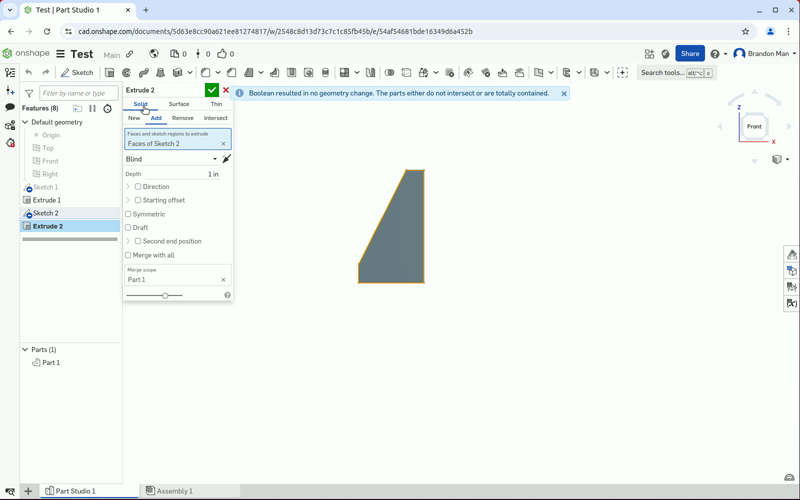
click(143, 106)
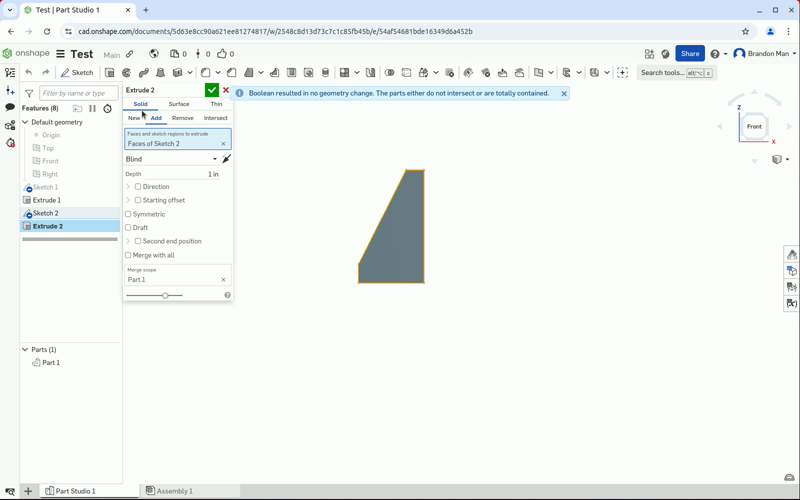
mouse_move(137, 120)
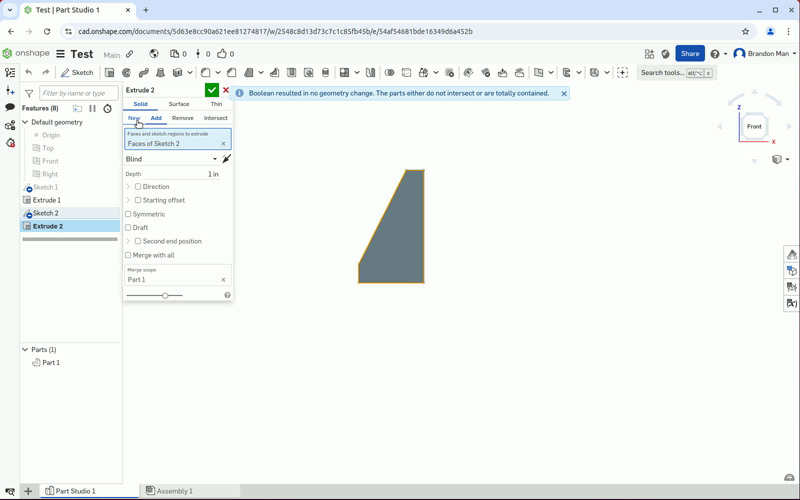
click(137, 120)
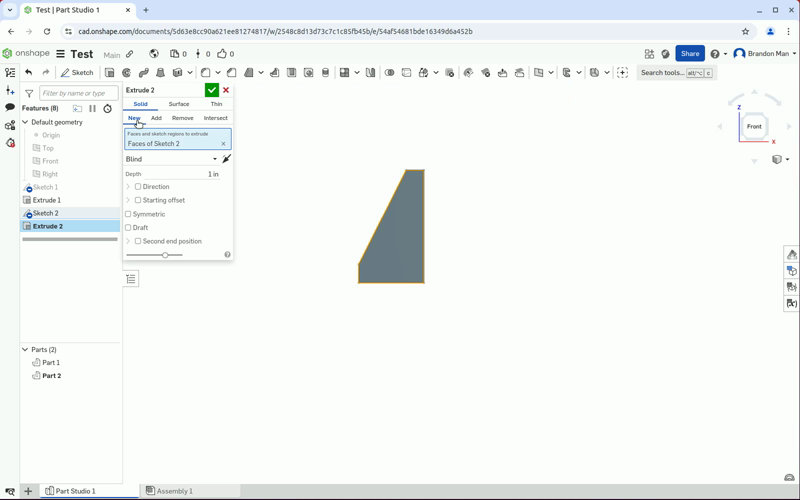
key(tab, 4)
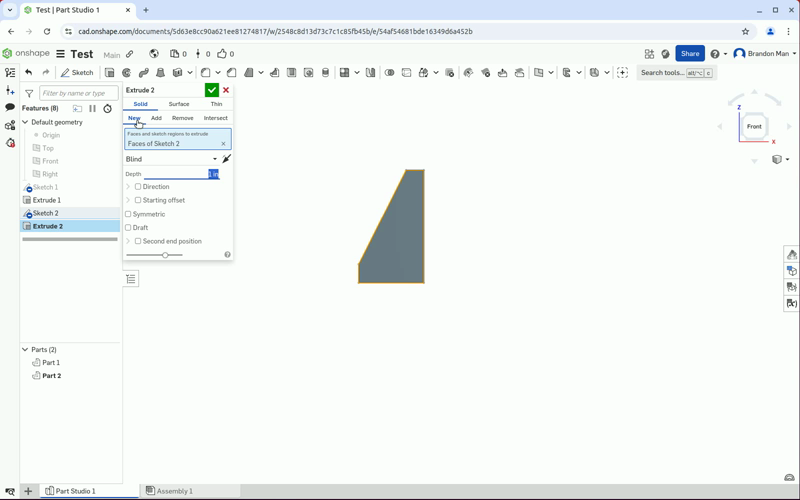
text(3.851)
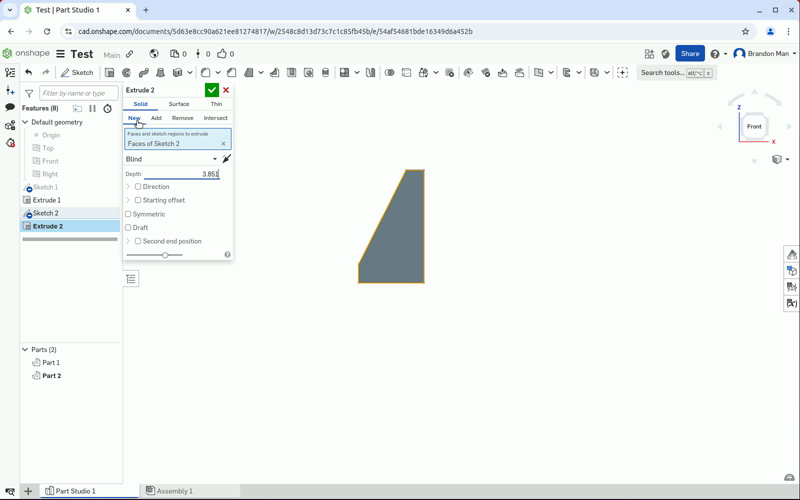
key(enter)
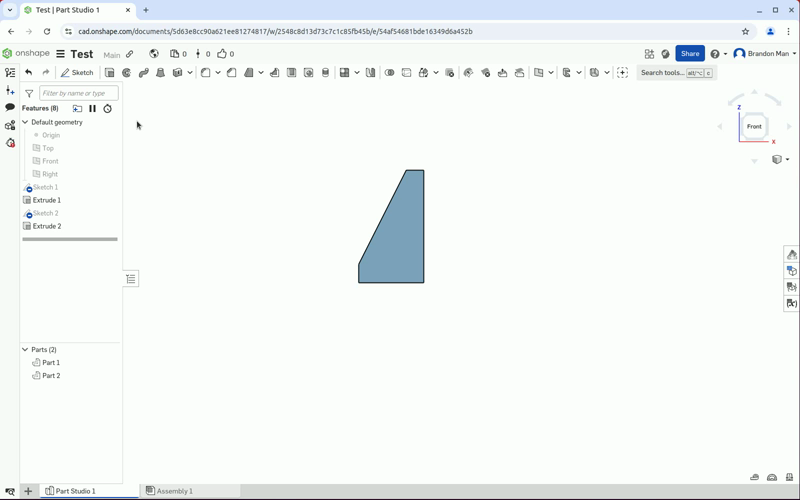
key(shift+h)
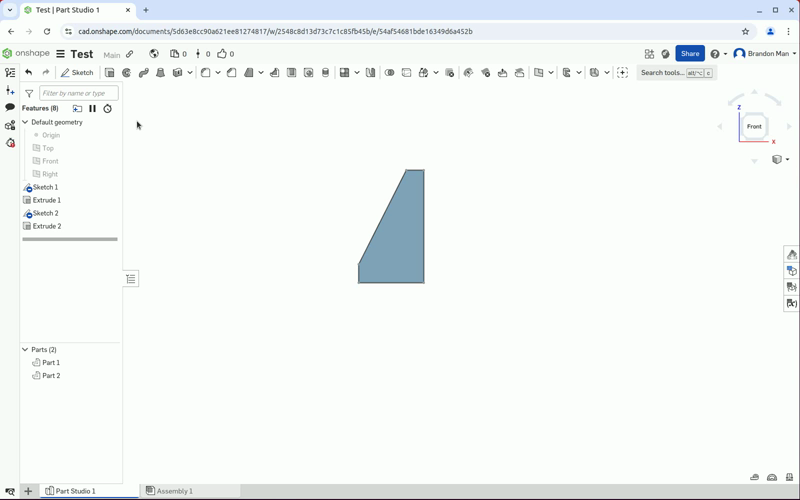
key(shift+h)
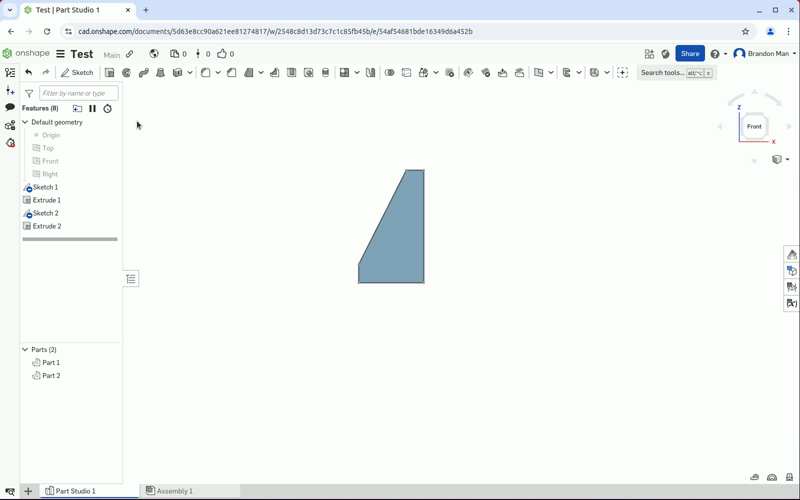
key(shift+7)
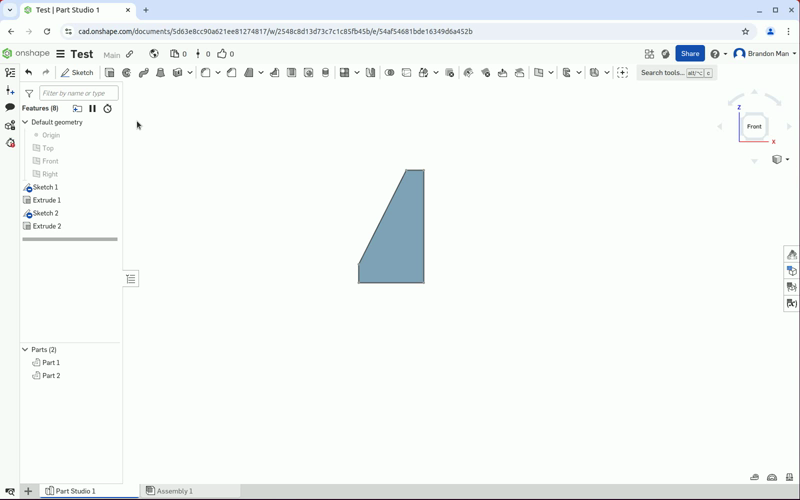
key(left, 2)
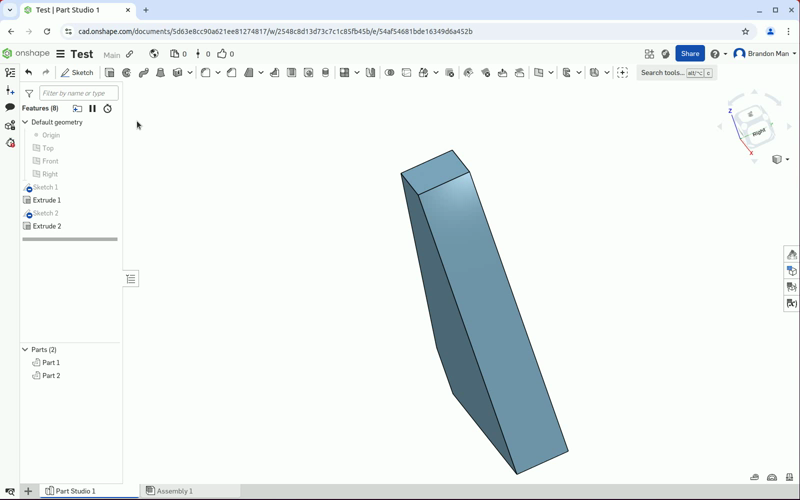
key(down, 2)
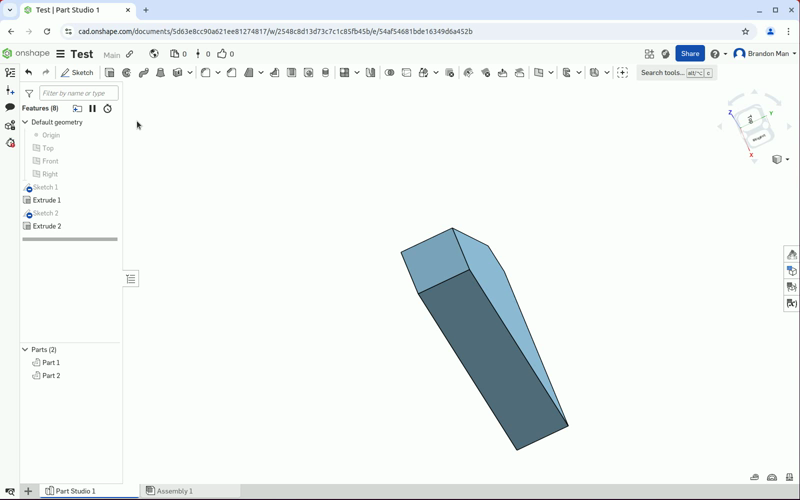
key(up, 2)
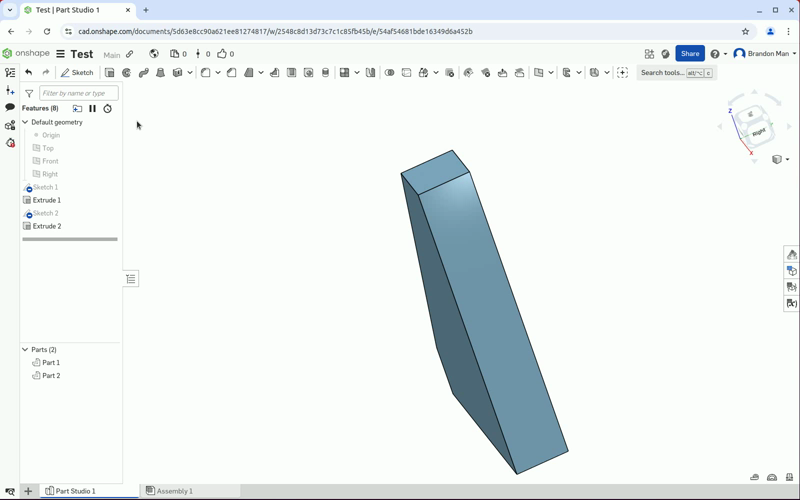
key(right, 2)
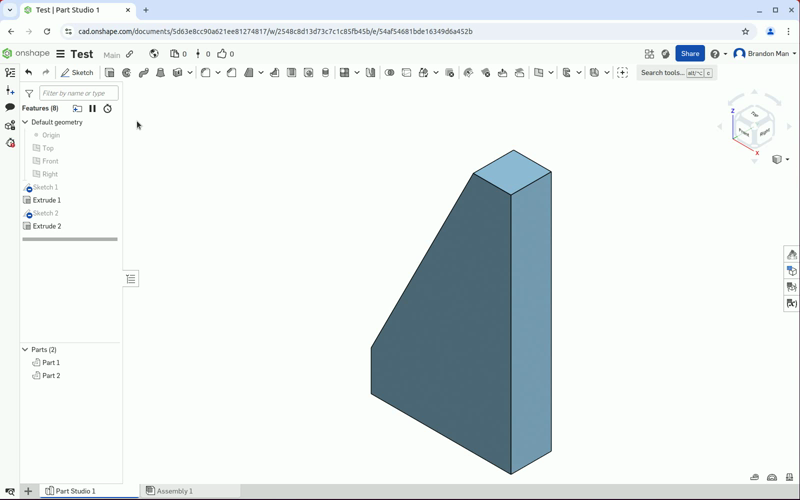
mouse_move(73, 189)
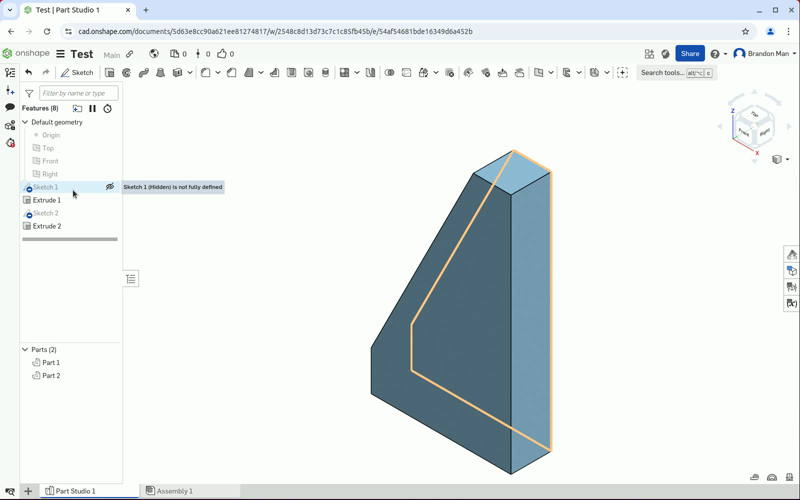
click(73, 189)